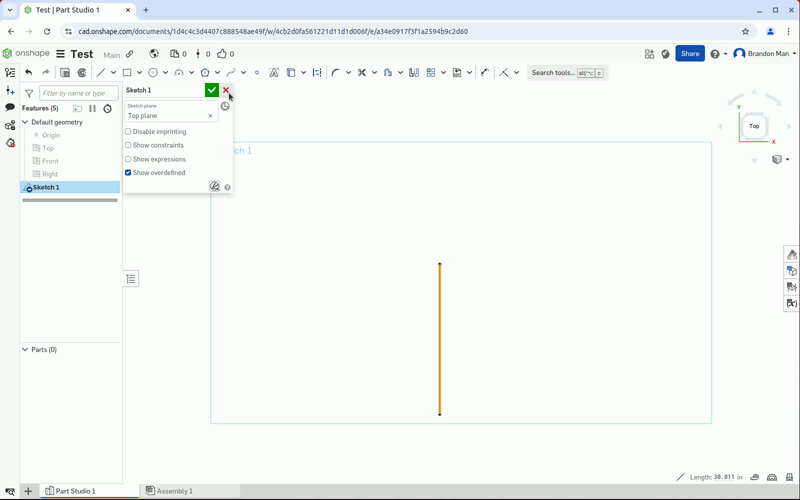
key(shift+h)
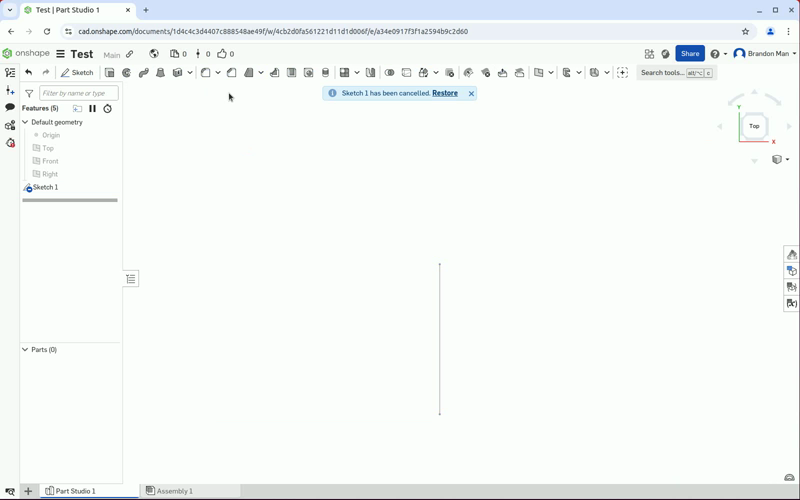
key(shift+s)
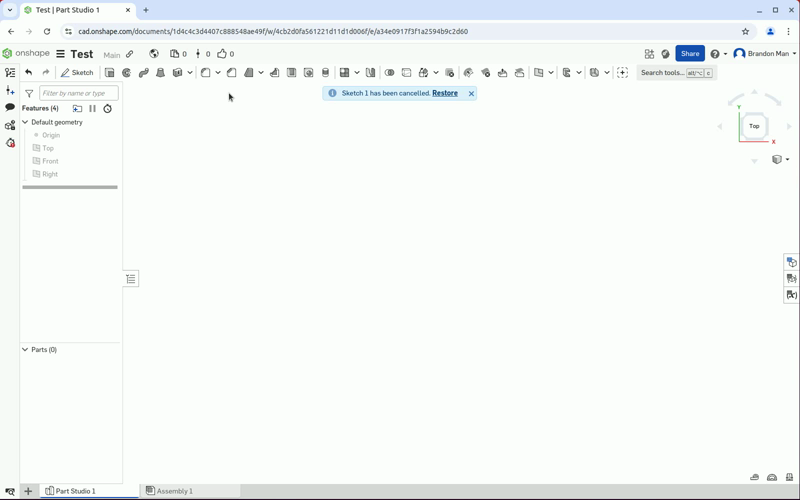
mouse_move(73, 150)
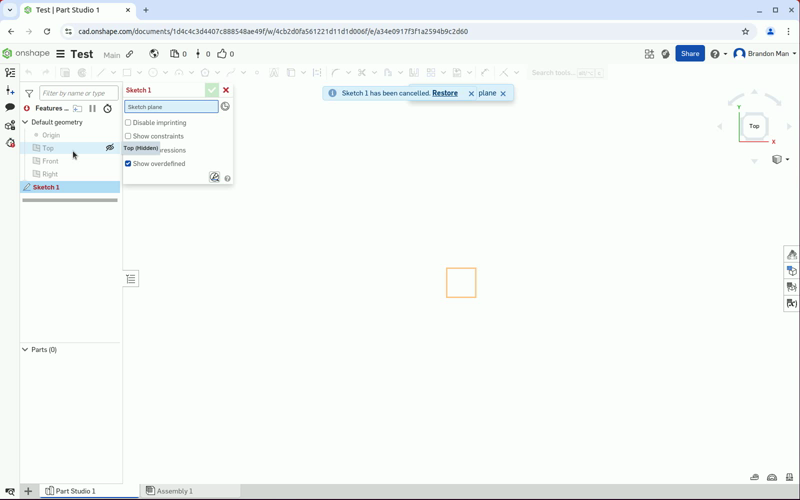
click(73, 150)
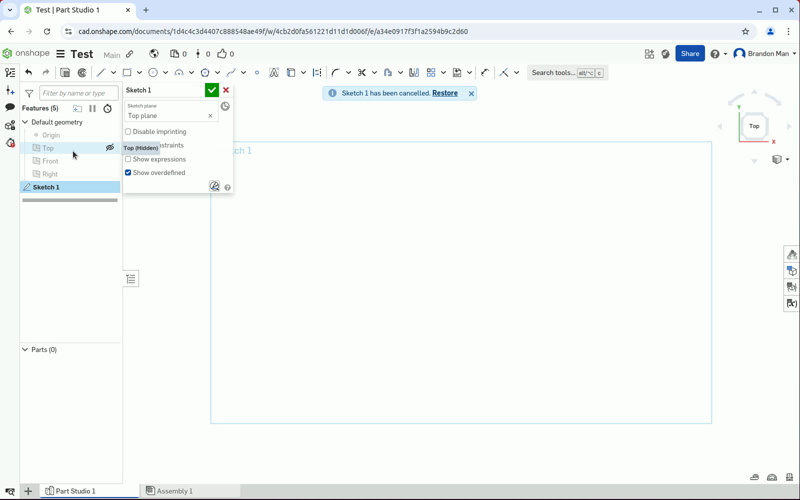
mouse_move(73, 352)
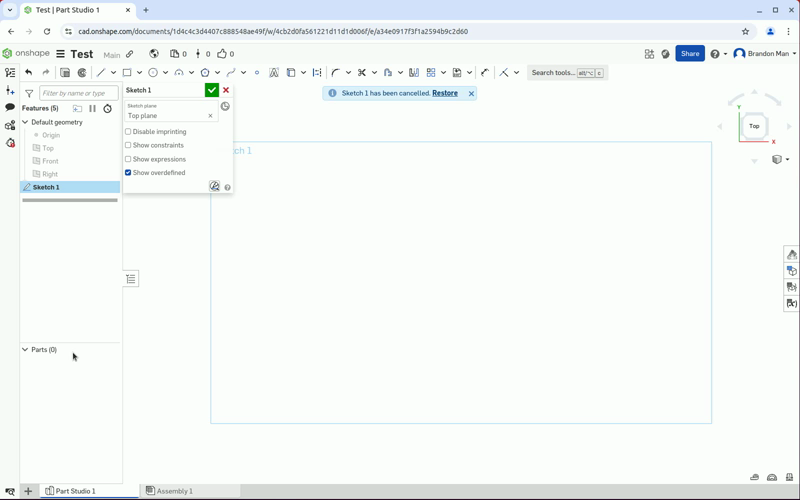
key(y)
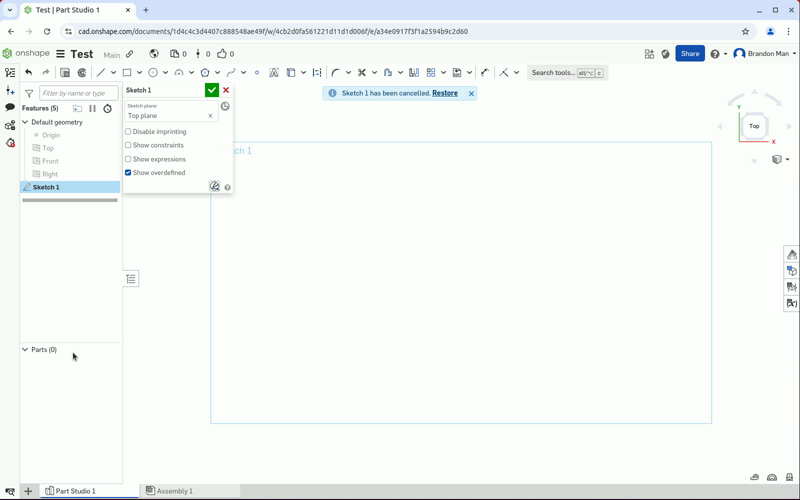
key(l)
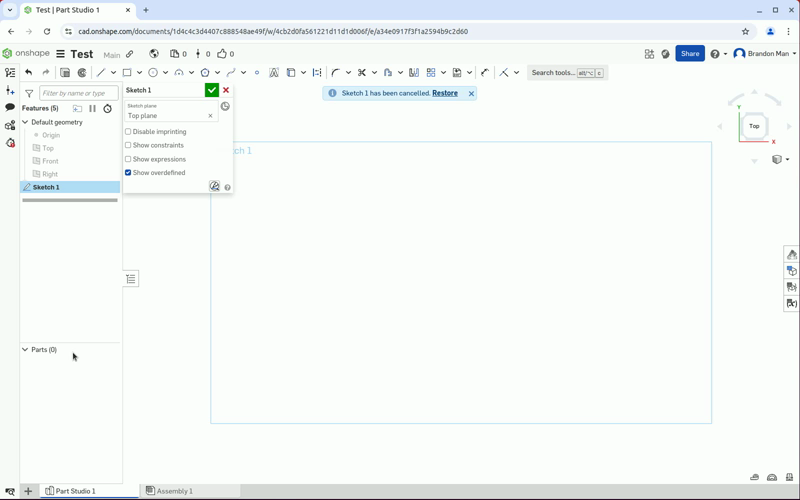
key_down(shift)
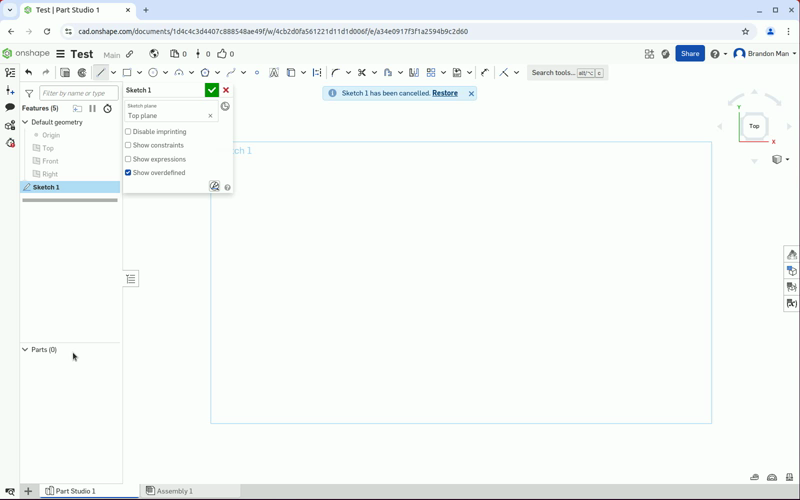
mouse_move(399, 240)
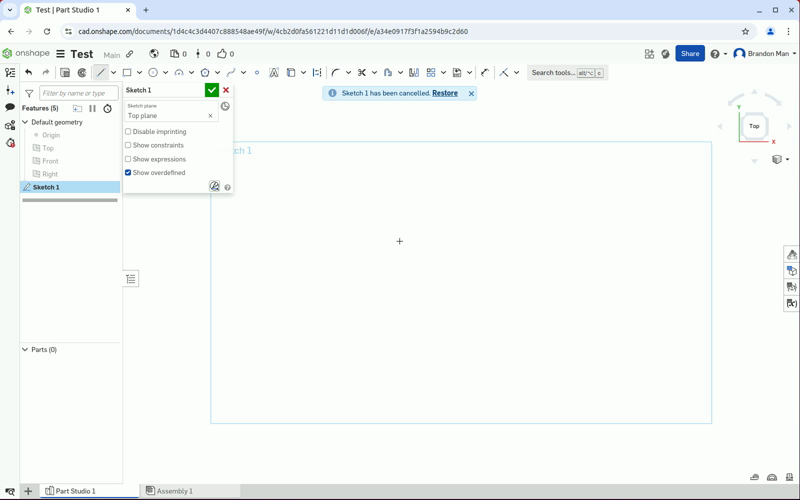
click(399, 240)
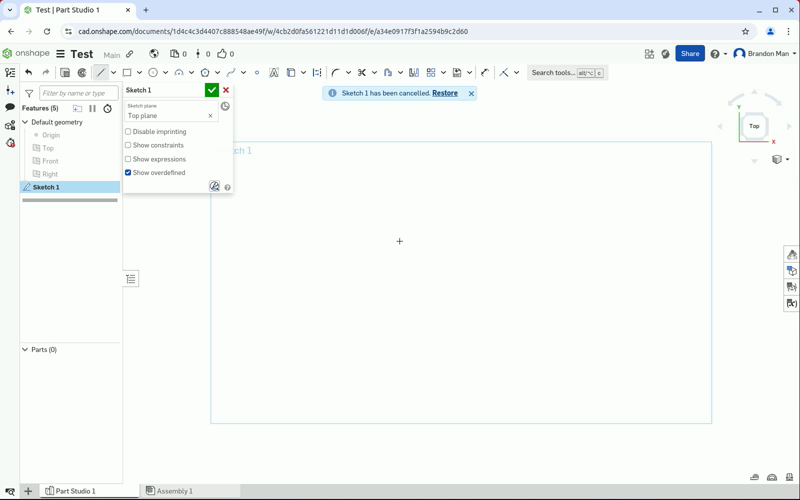
key_up(shift)
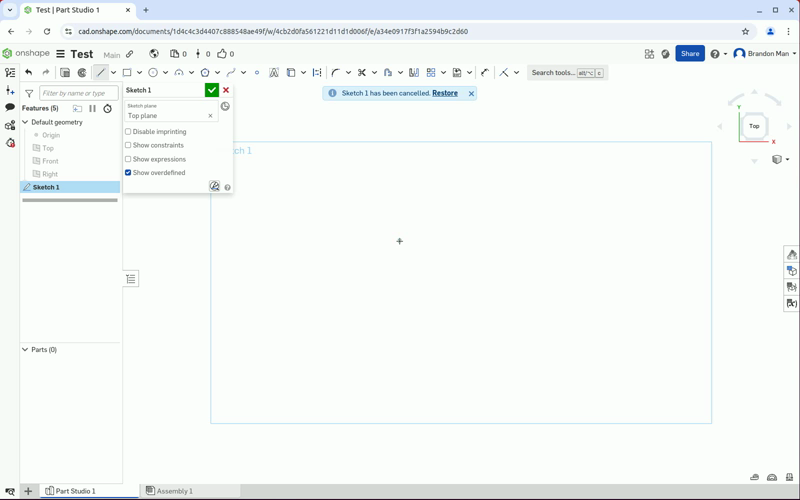
key_down(shift)
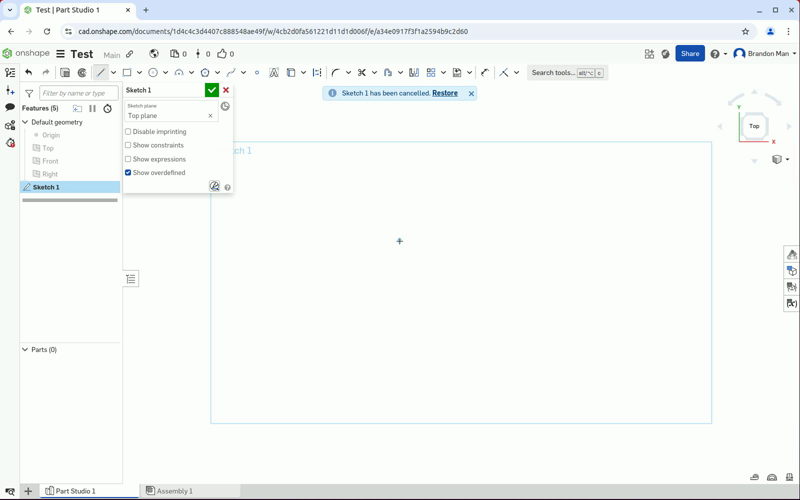
mouse_move(429, 240)
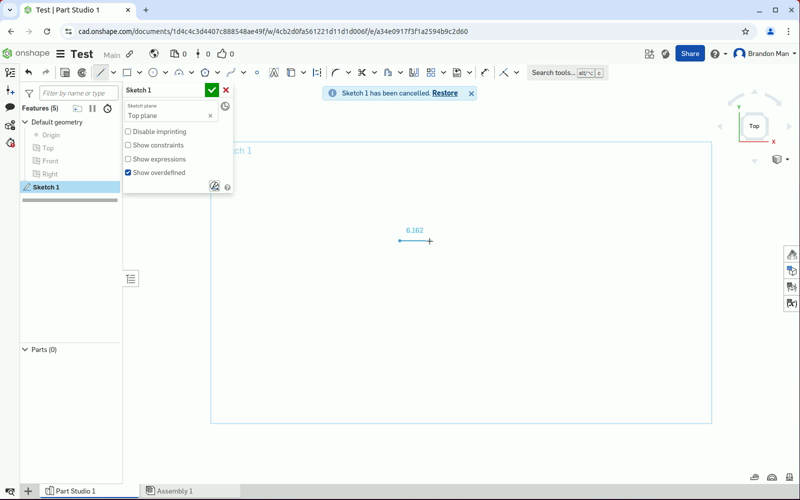
mouse_move(422, 240)
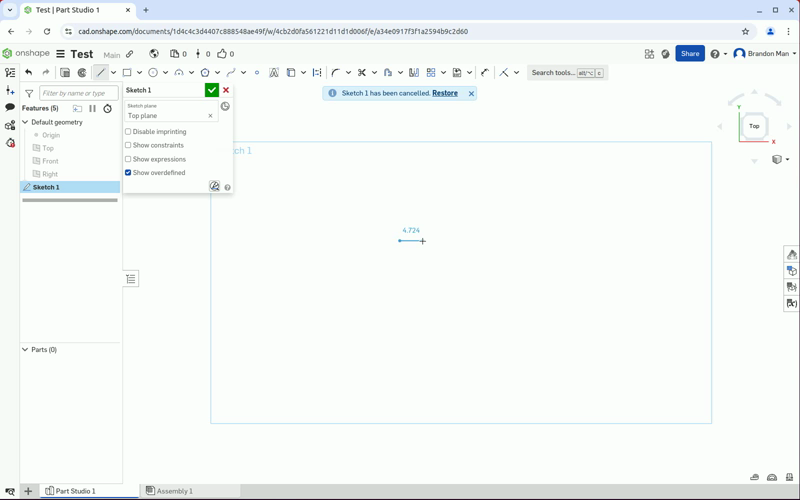
click(422, 240)
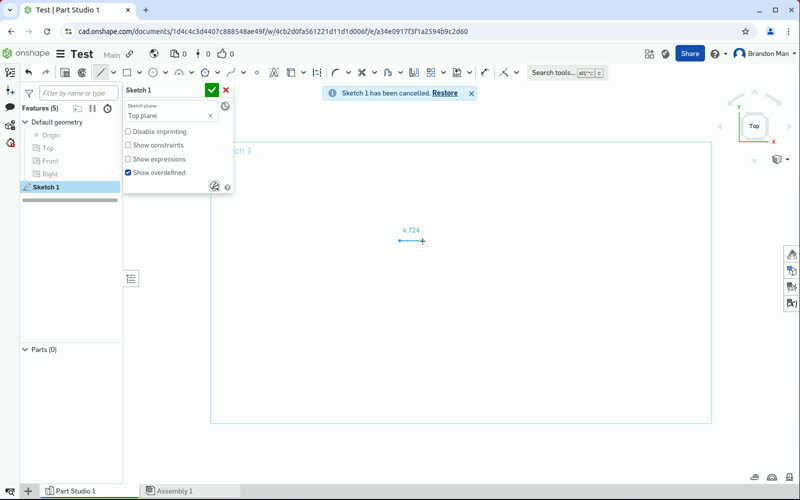
key_up(shift)
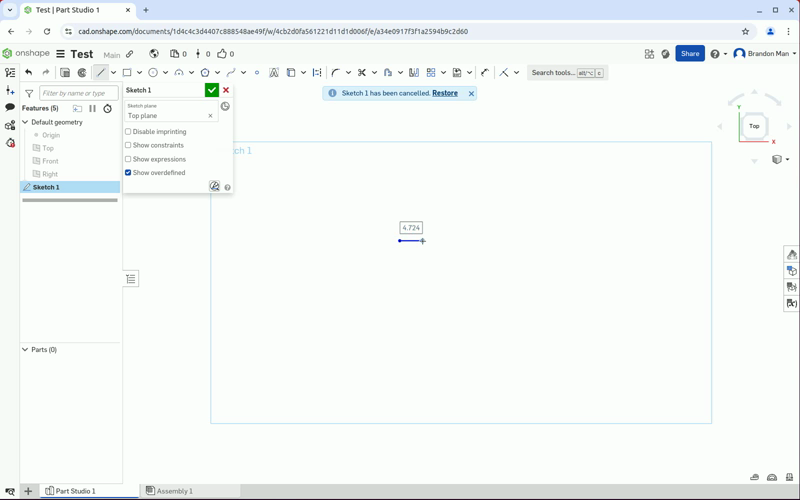
key_down(shift)
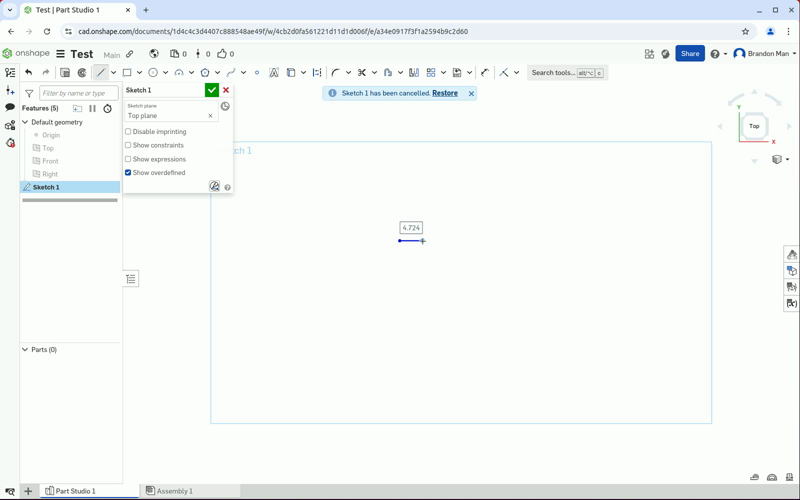
mouse_move(453, 240)
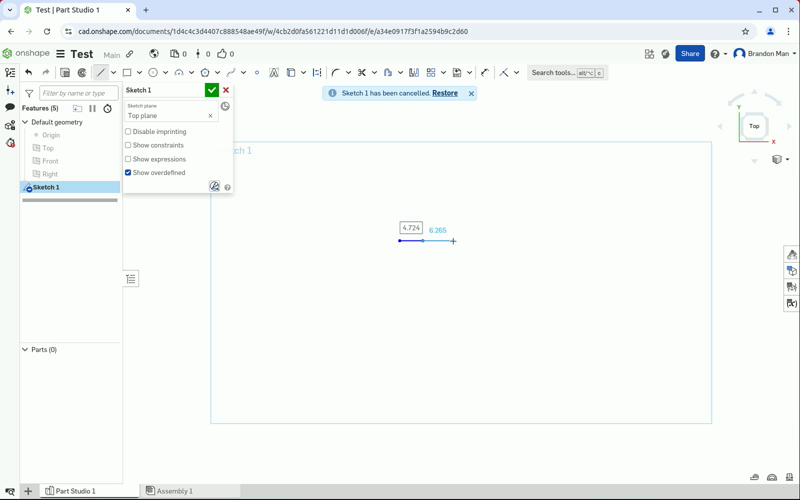
mouse_move(422, 217)
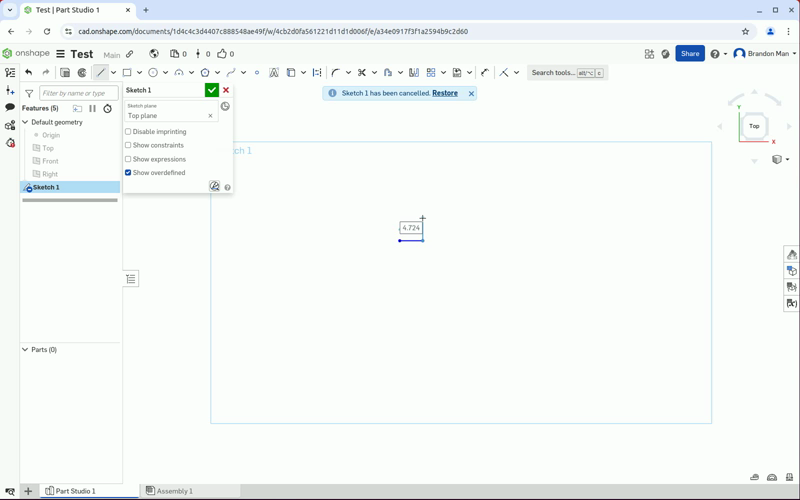
click(422, 217)
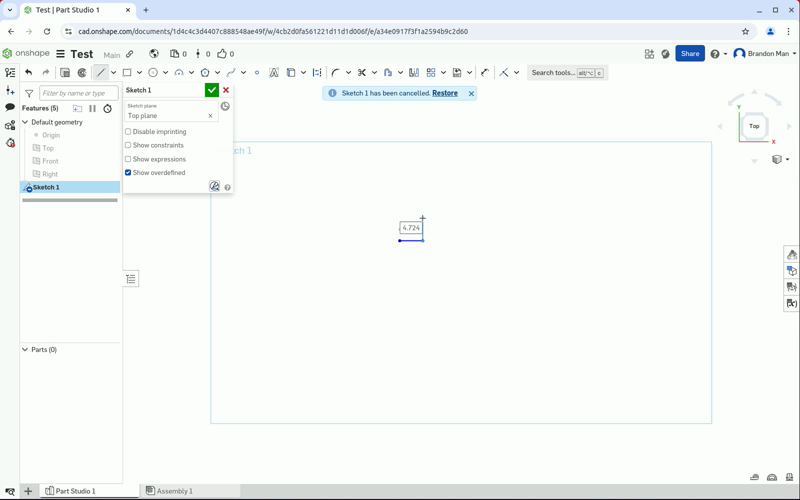
key_up(shift)
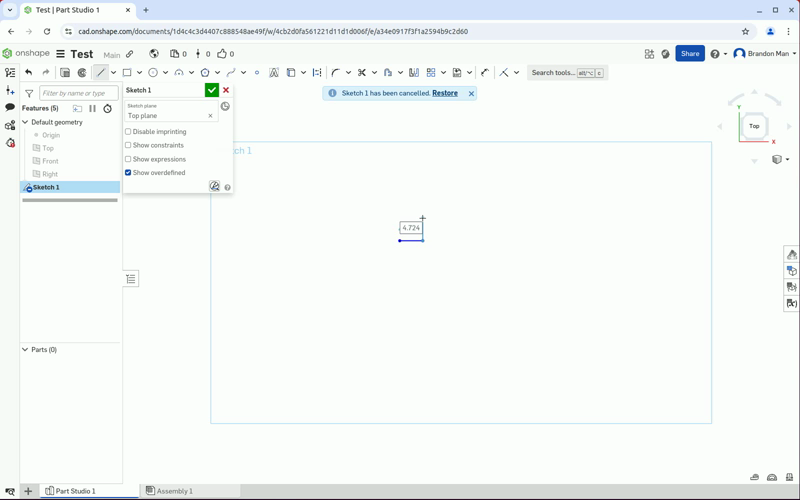
key_down(shift)
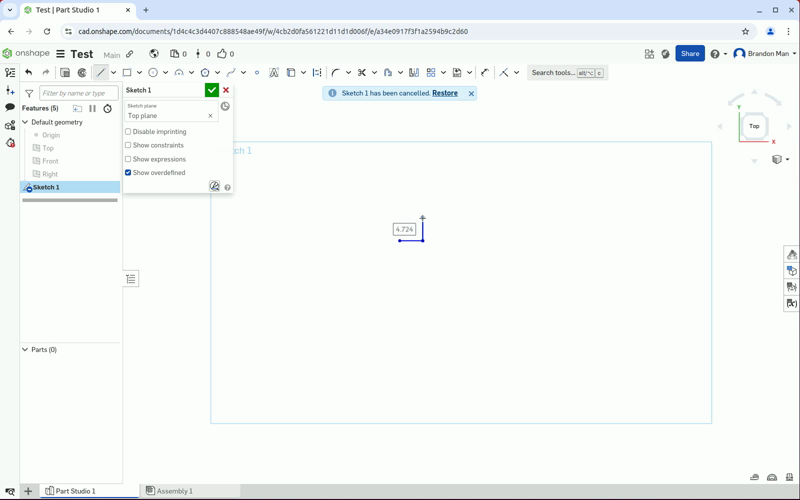
mouse_move(453, 217)
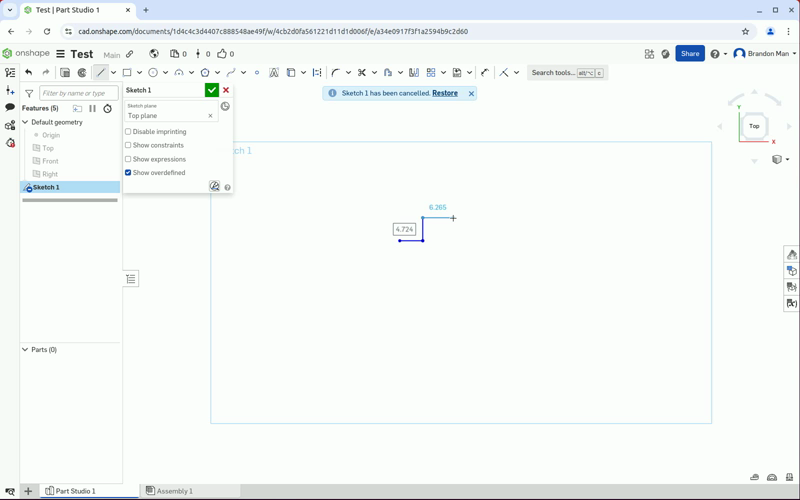
mouse_move(399, 217)
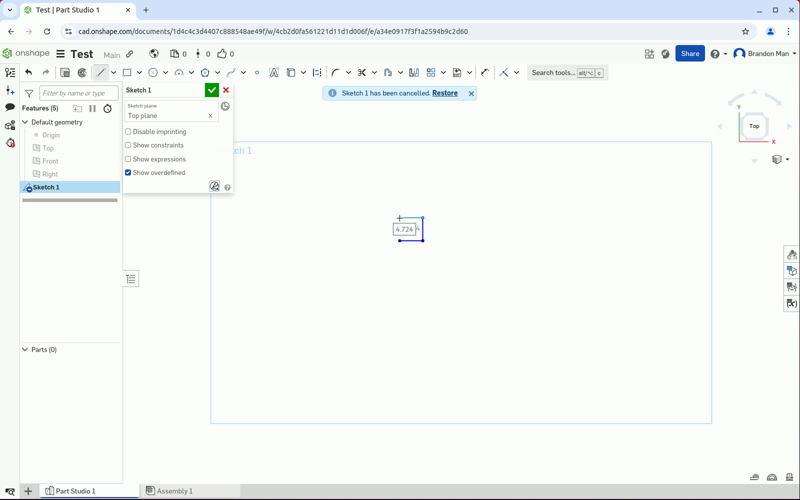
click(399, 217)
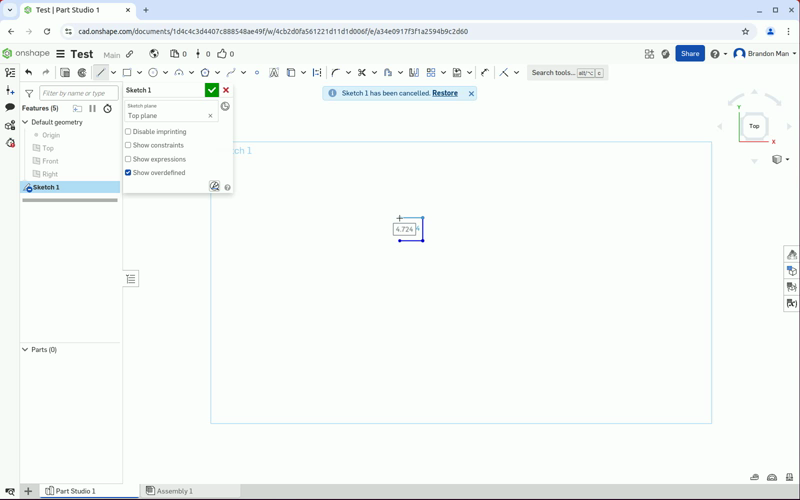
key_up(shift)
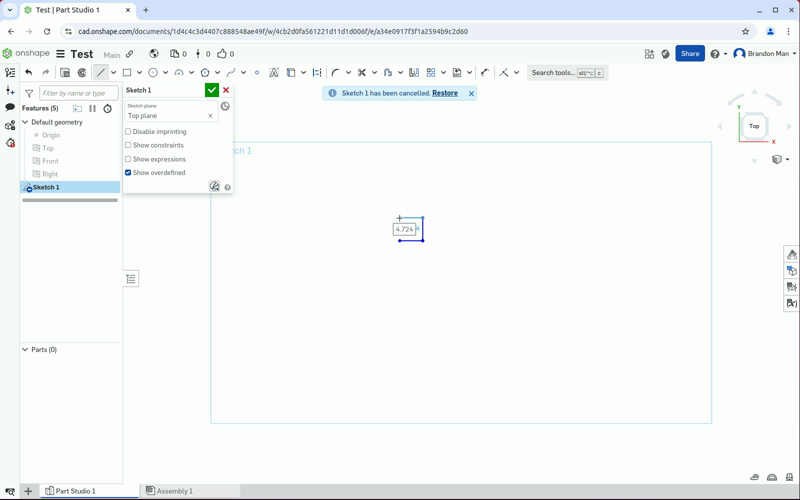
mouse_move(429, 217)
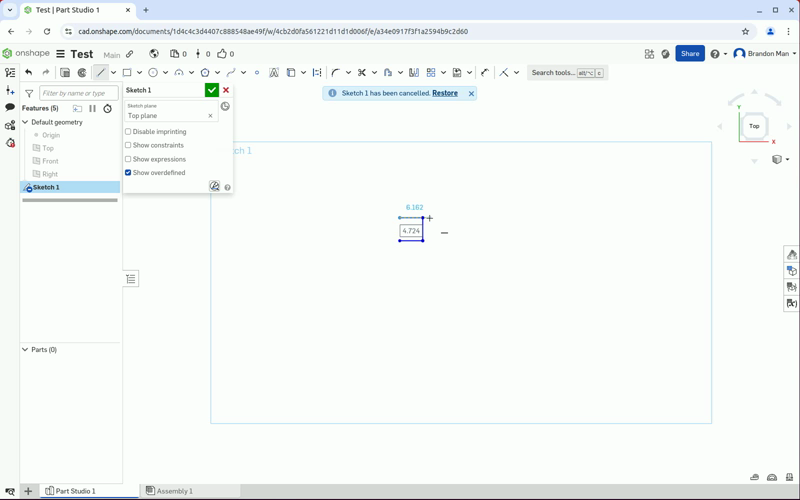
key_down(shift)
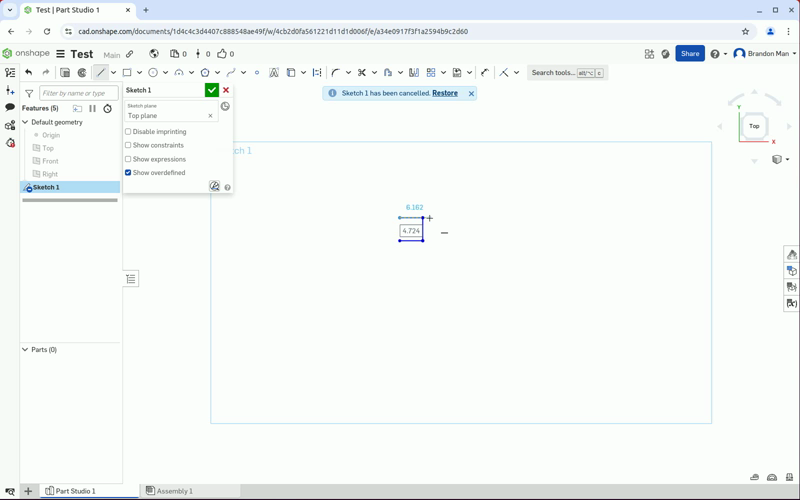
mouse_move(399, 240)
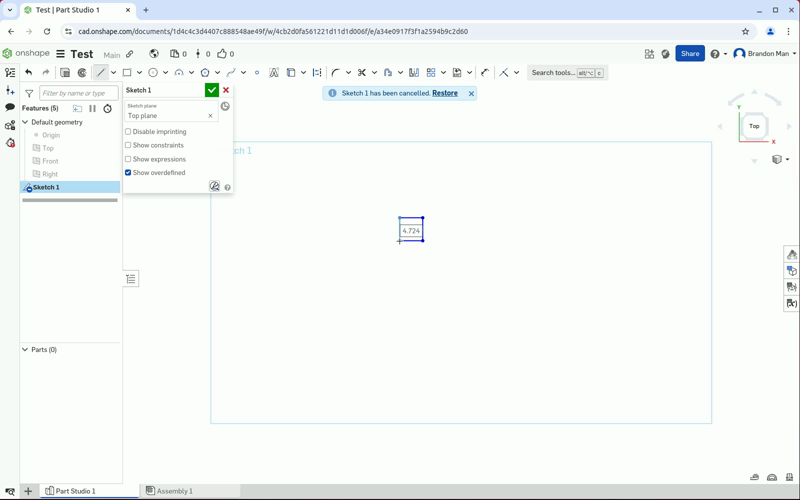
key_up(shift)
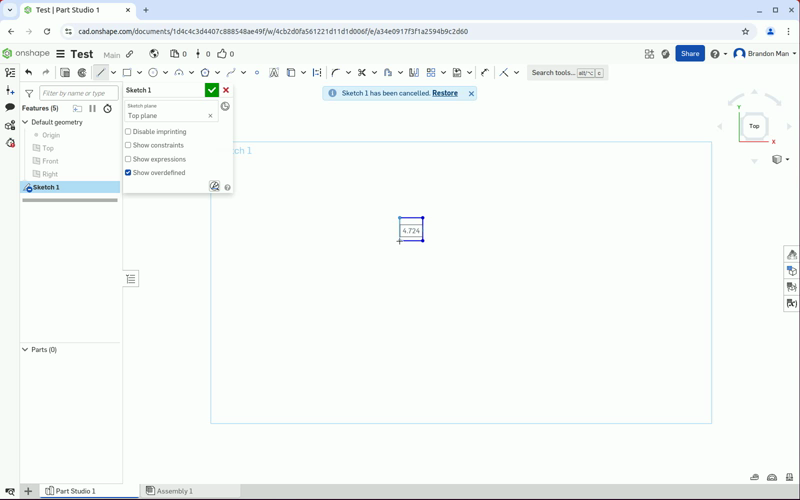
click(399, 240)
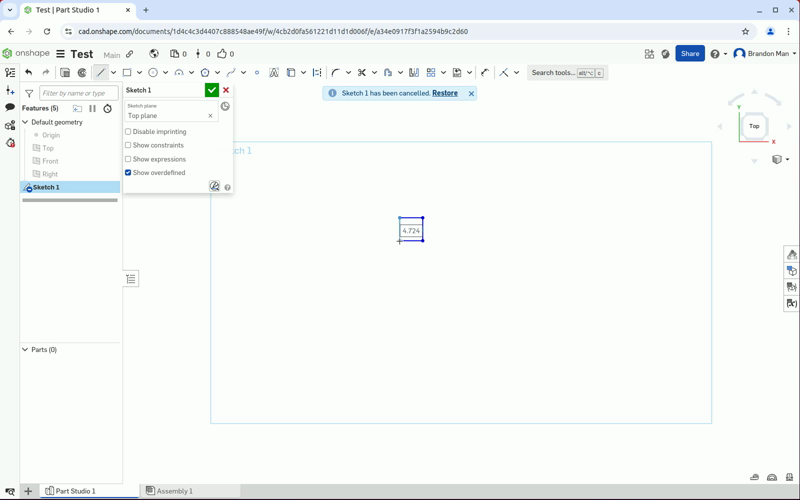
key(esc)
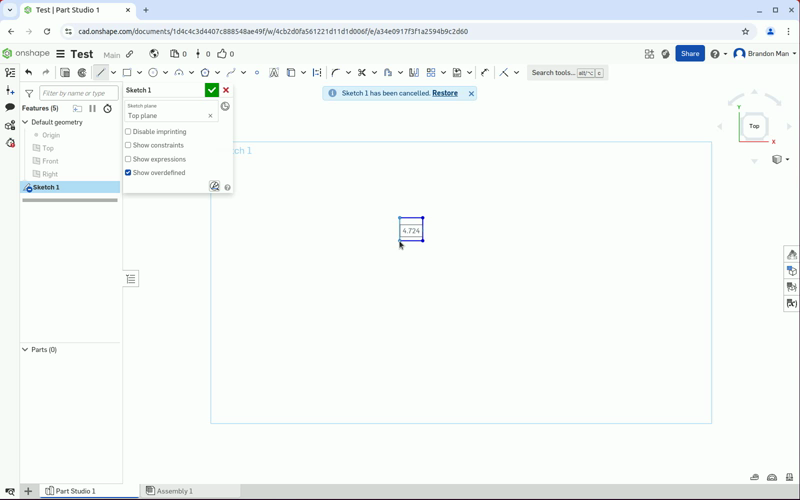
mouse_move(400, 237)
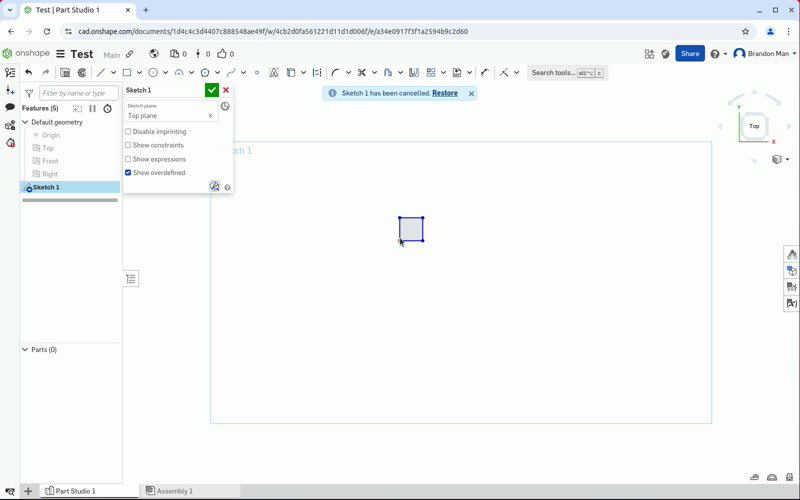
scroll(6)
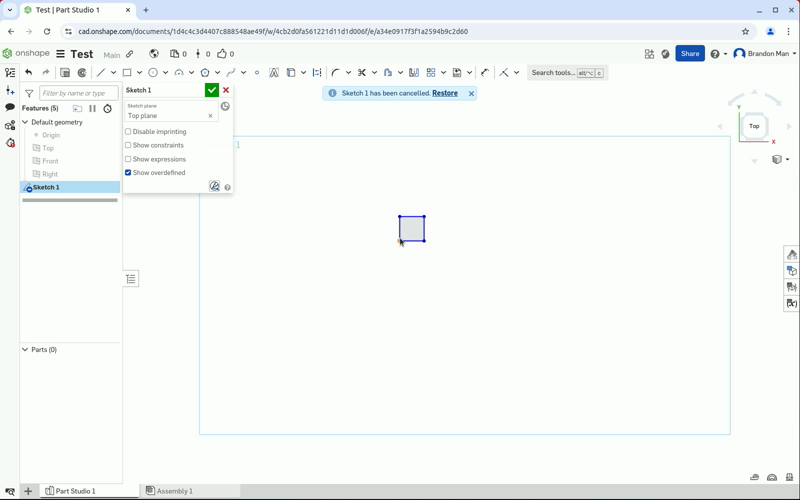
scroll(6)
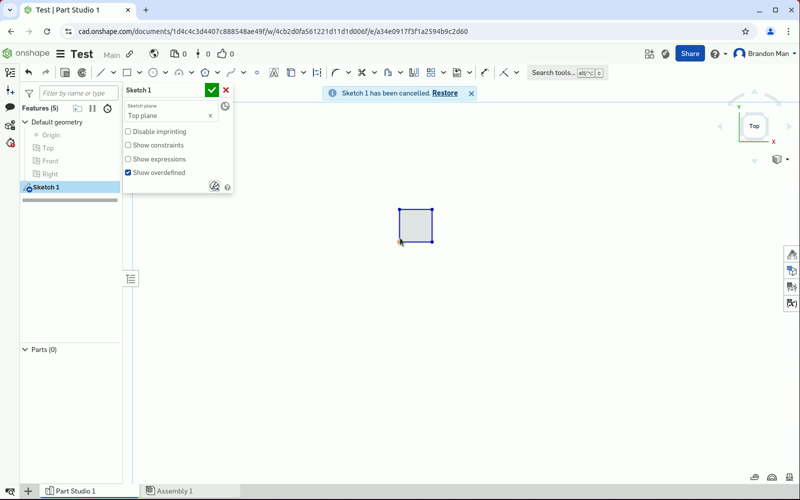
scroll(6)
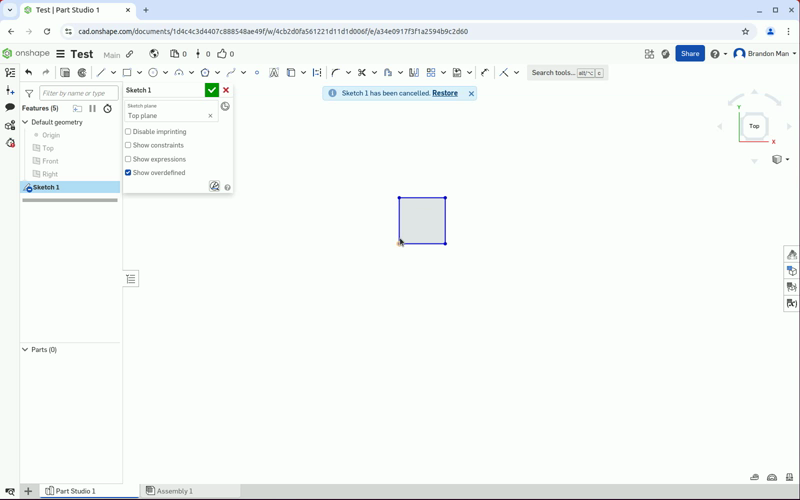
scroll(6)
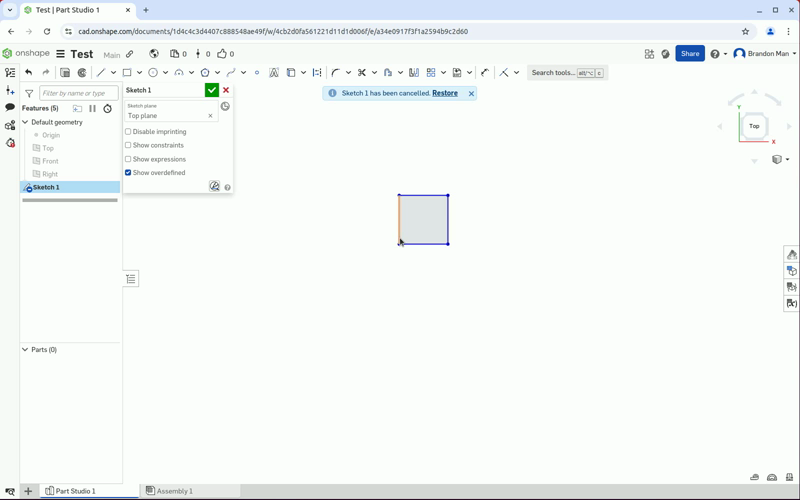
scroll(6)
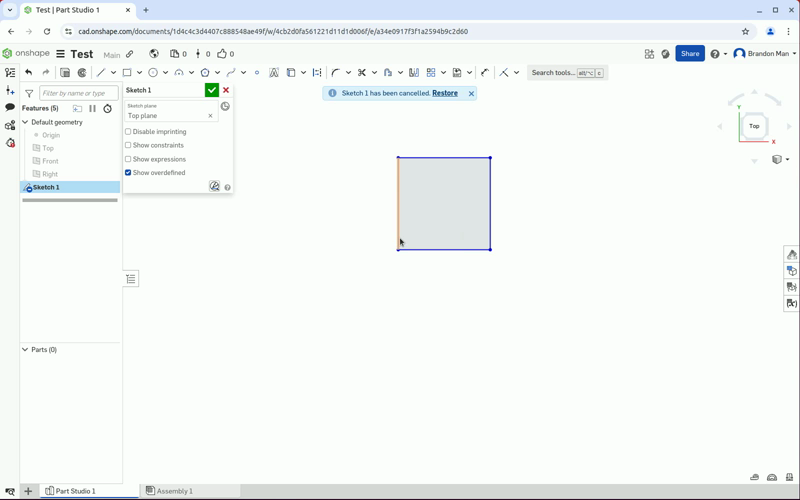
scroll(6)
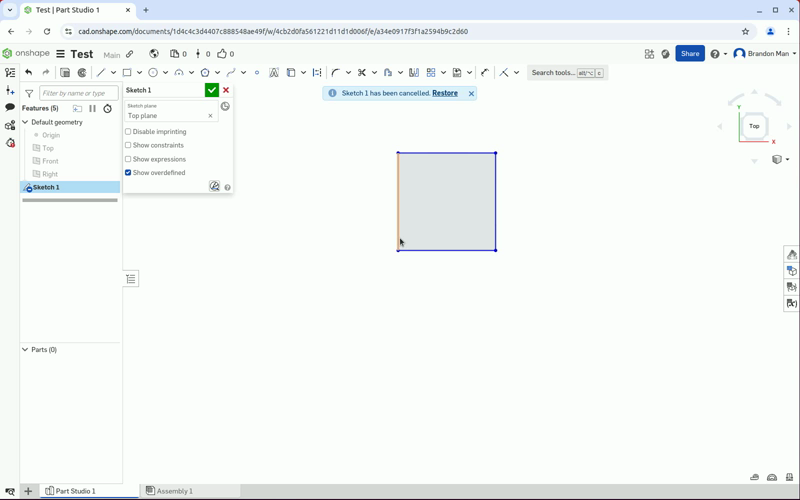
scroll(6)
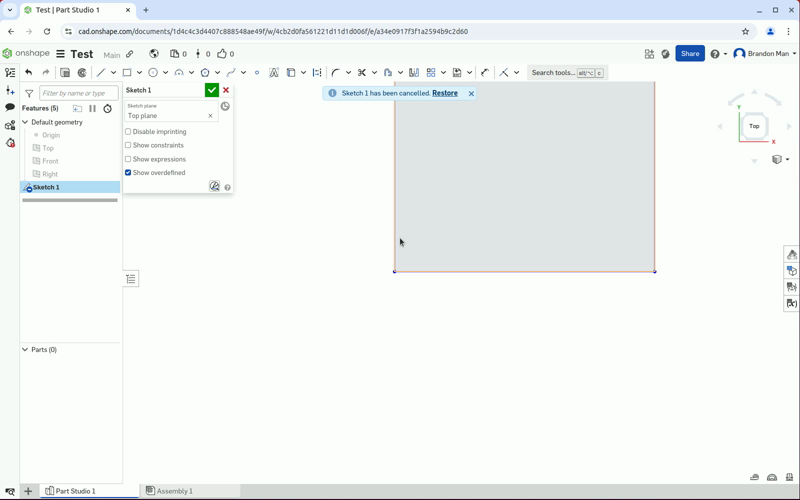
click(400, 237)
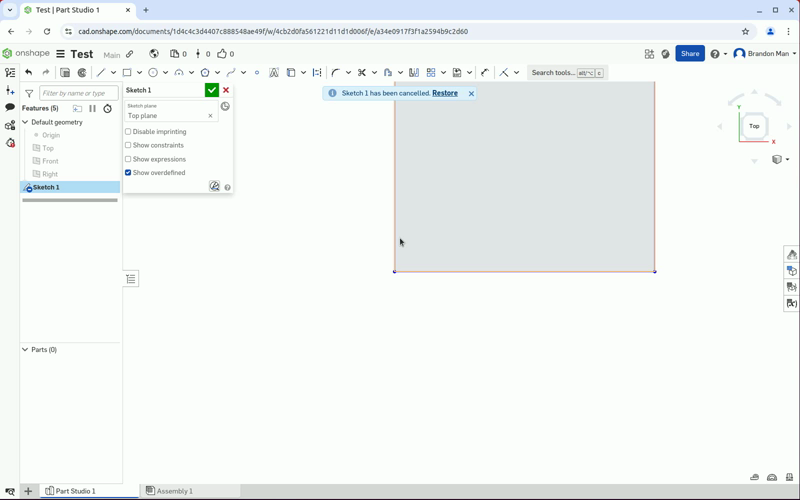
scroll(-6)
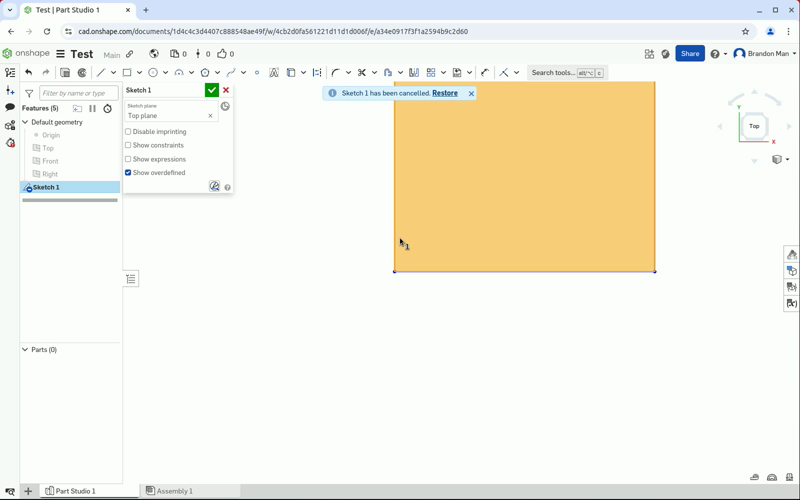
scroll(-6)
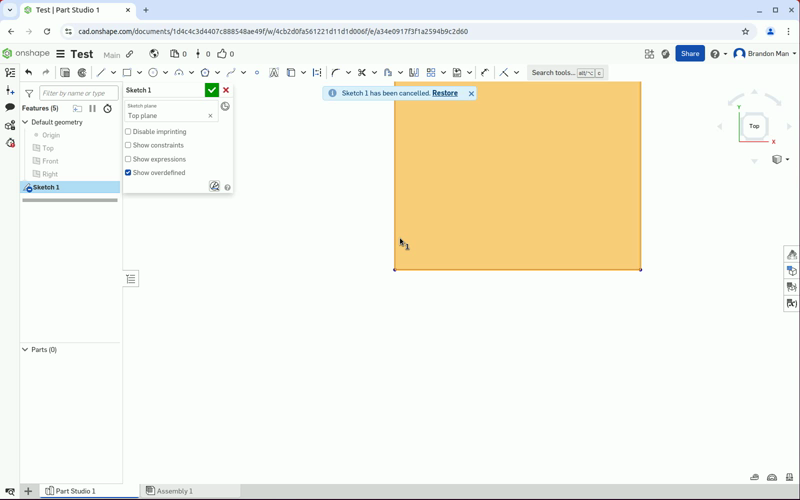
scroll(-6)
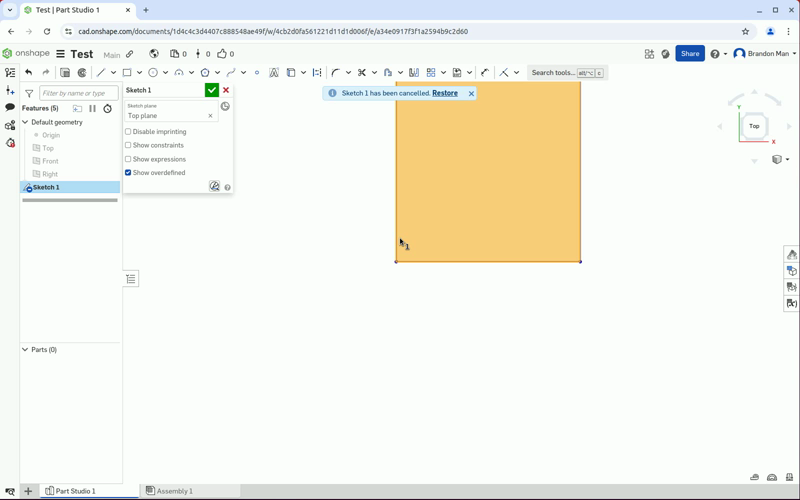
scroll(-6)
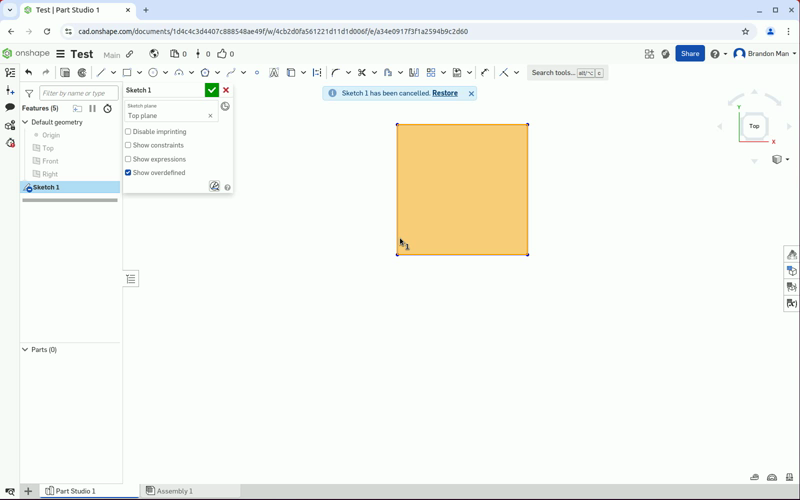
scroll(-6)
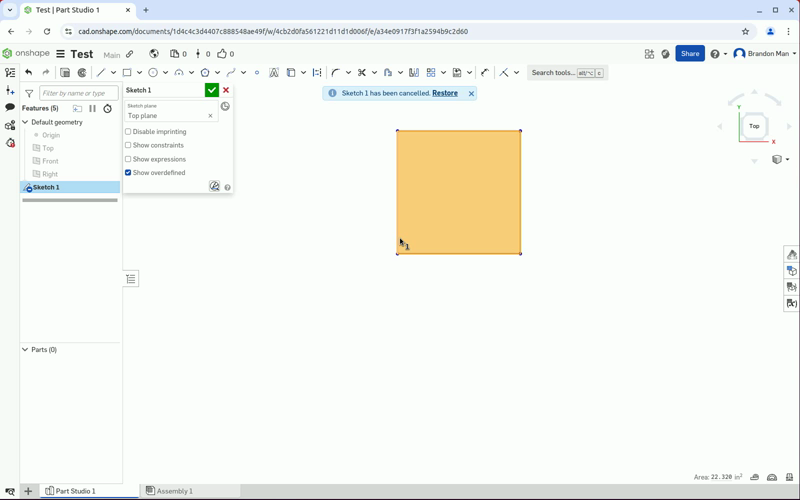
scroll(-6)
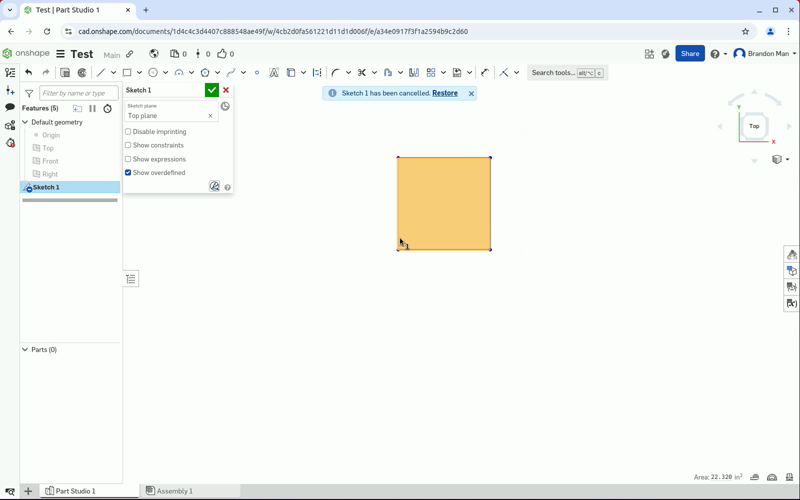
scroll(-6)
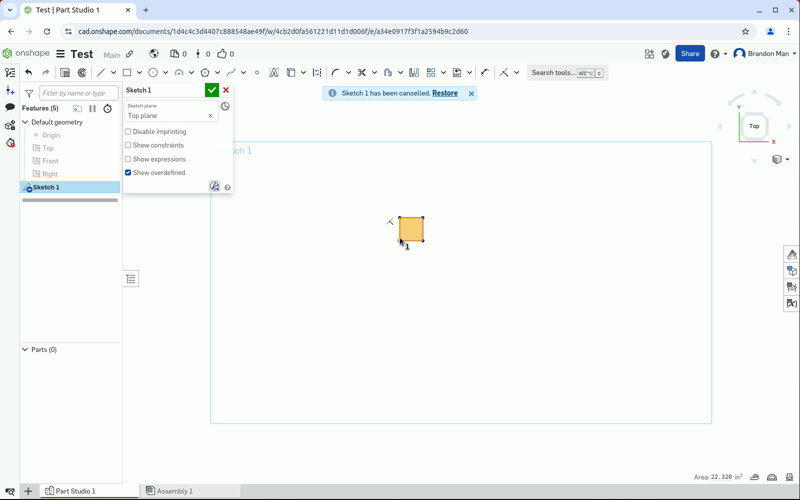
mouse_move(73, 352)
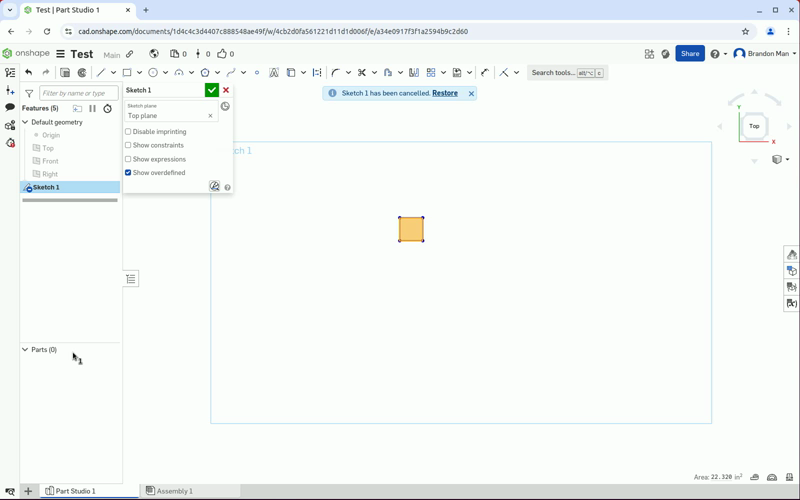
key(shift+y)
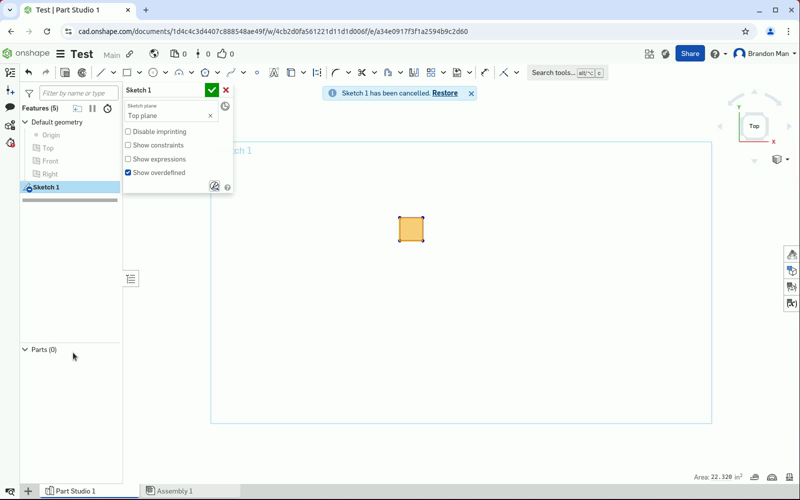
key(shift+e)
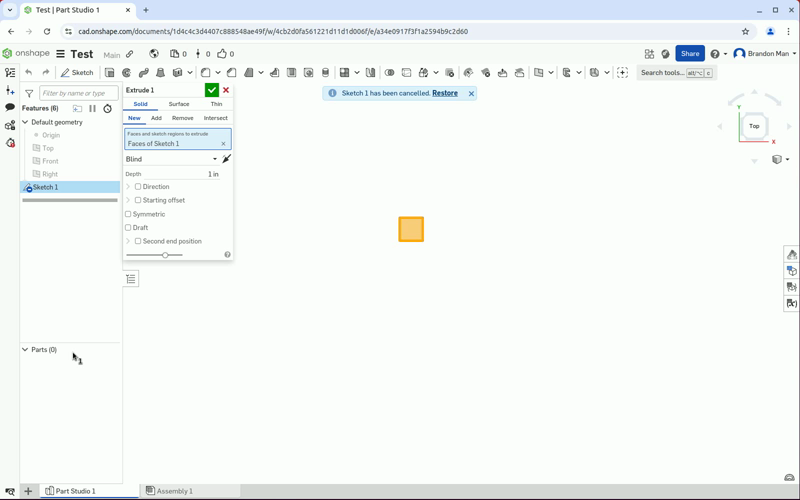
mouse_move(143, 106)
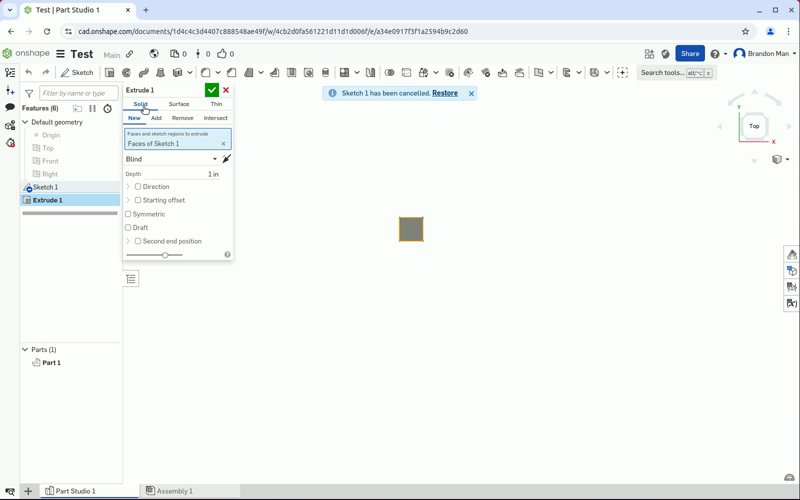
click(143, 106)
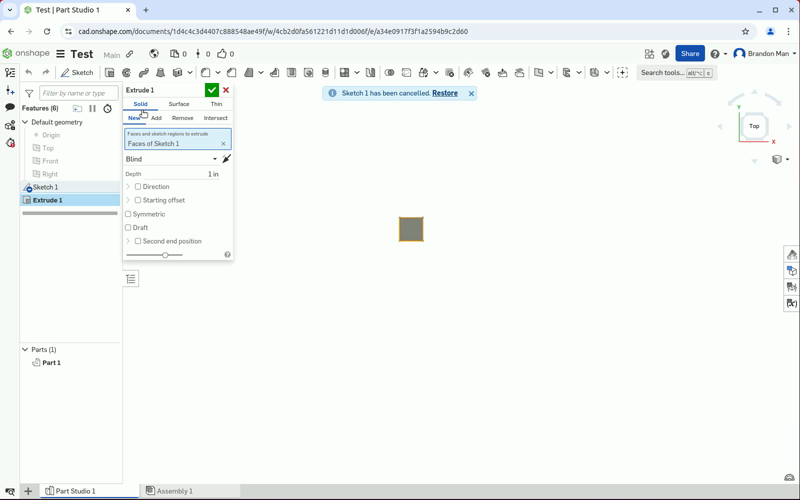
mouse_move(137, 120)
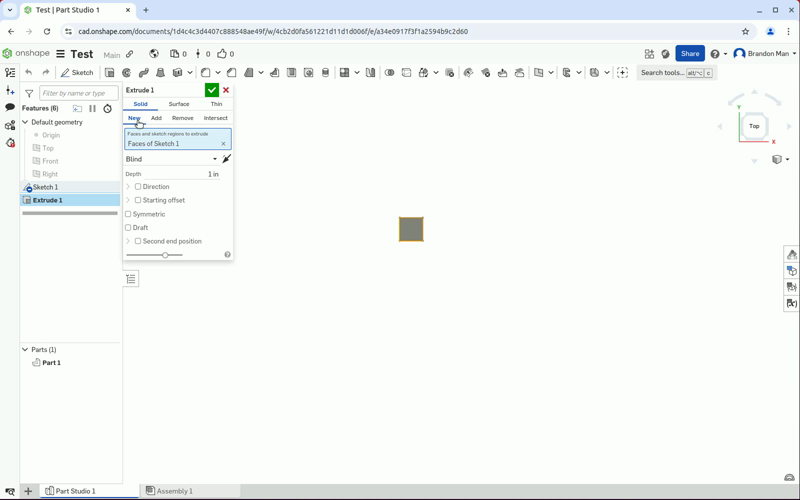
click(137, 120)
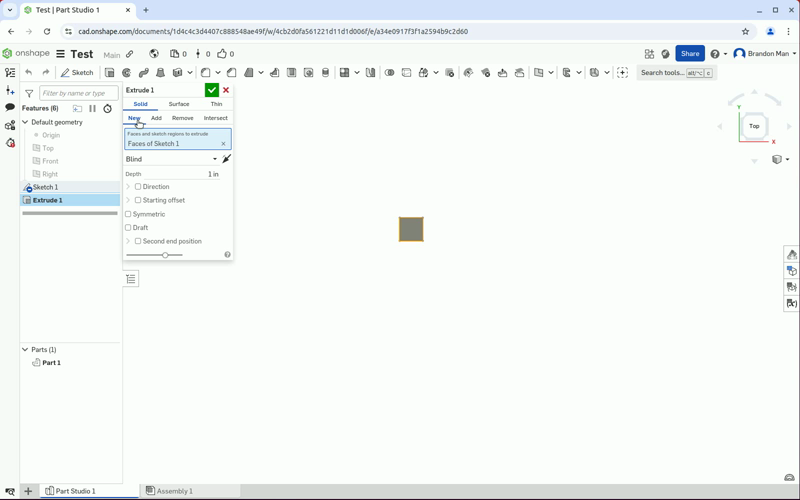
key(tab, 4)
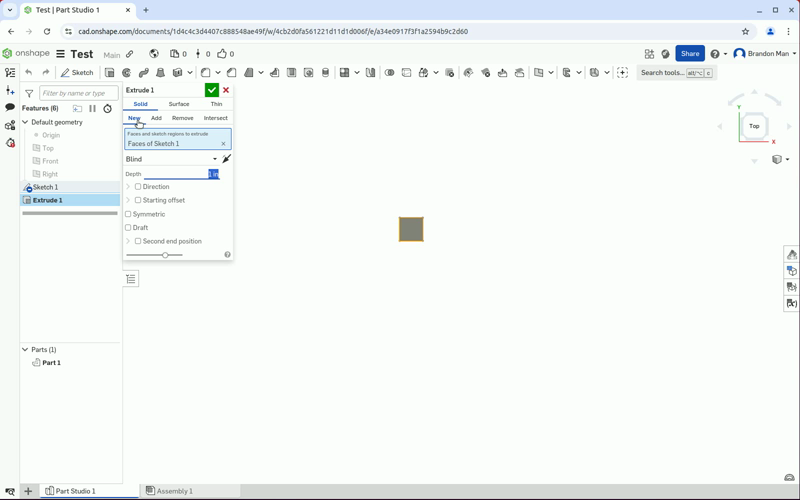
text(23.108)
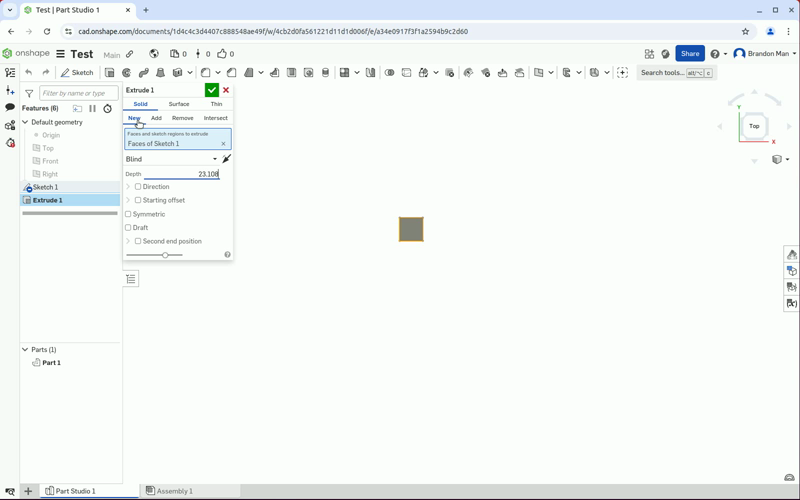
key(enter)
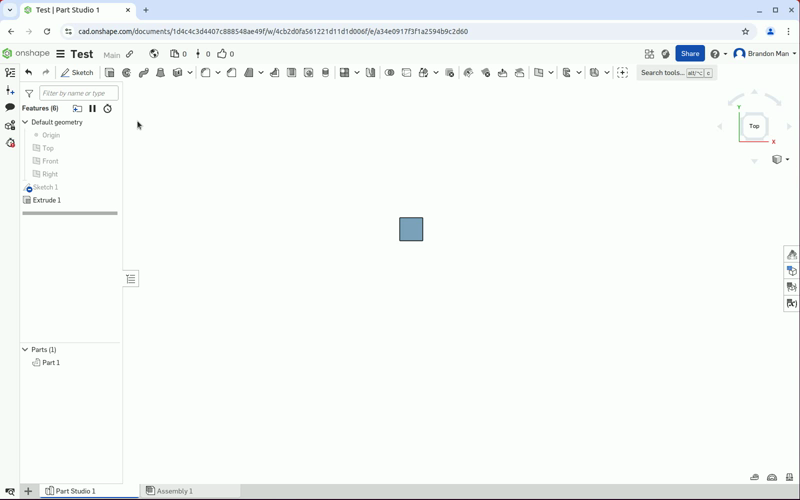
key(shift+h)
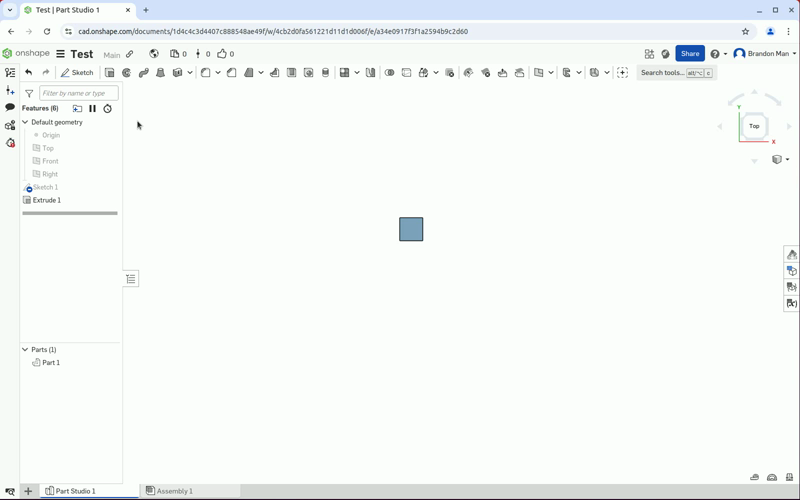
key(shift+h)
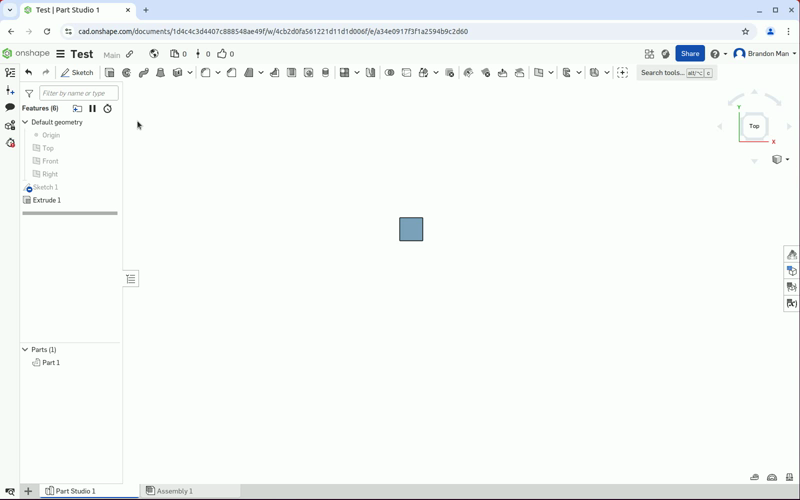
mouse_move(73, 189)
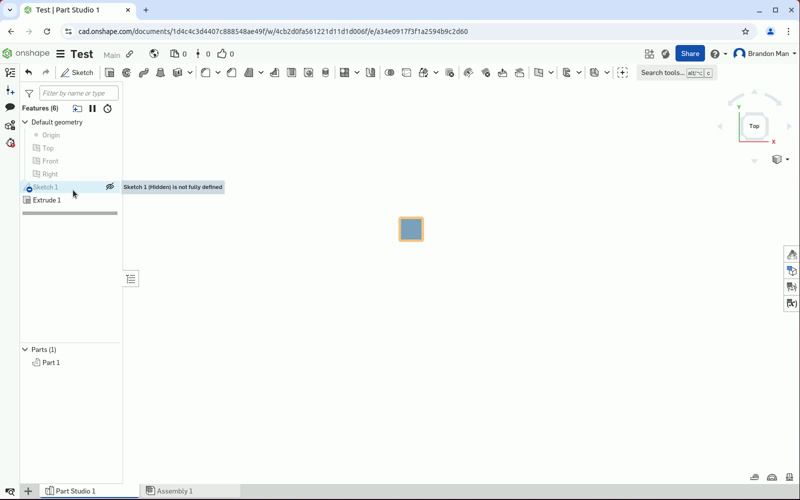
click(73, 189)
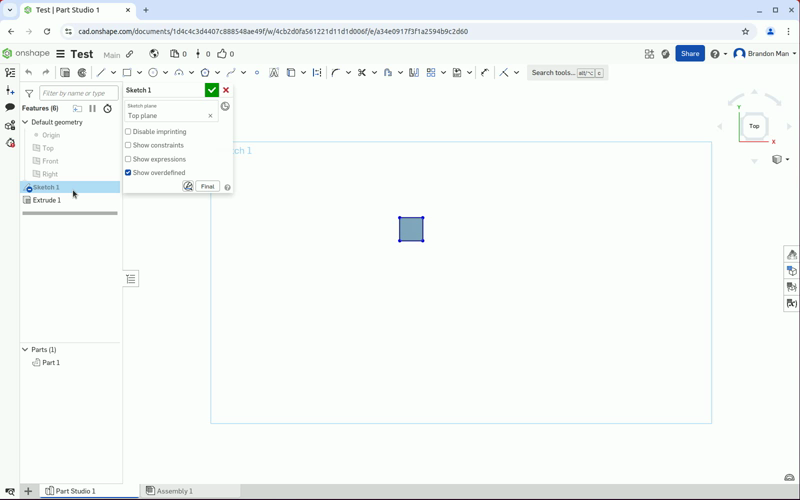
mouse_move(229, 92)
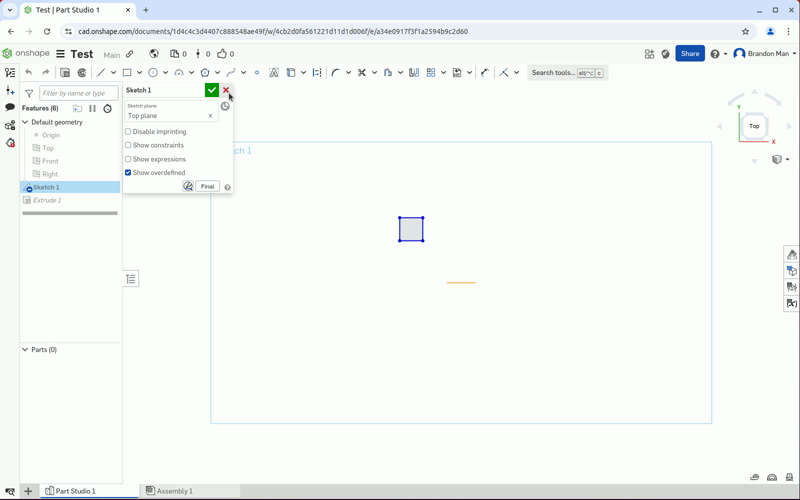
click(229, 92)
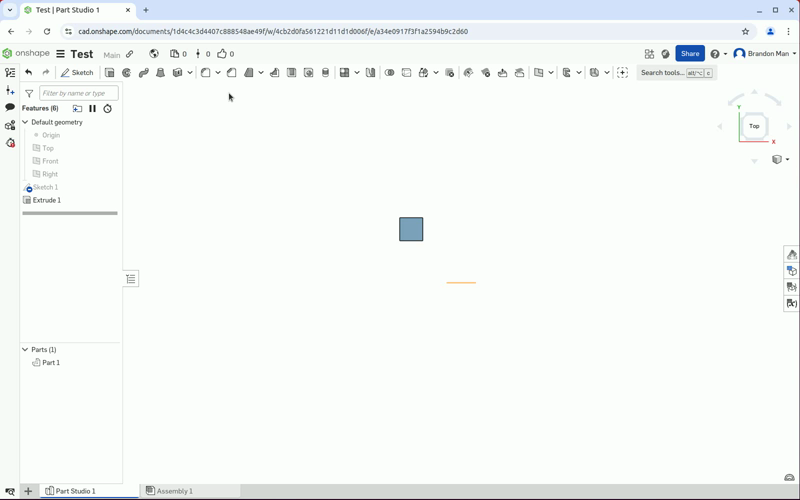
mouse_move(73, 352)
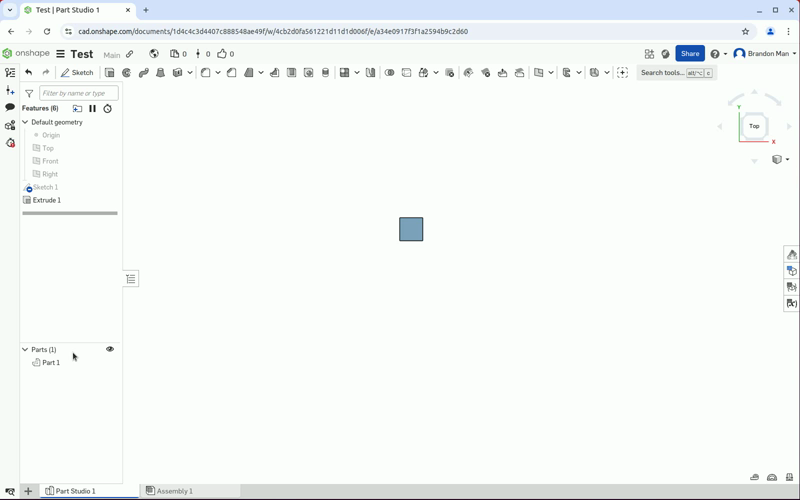
key(y)
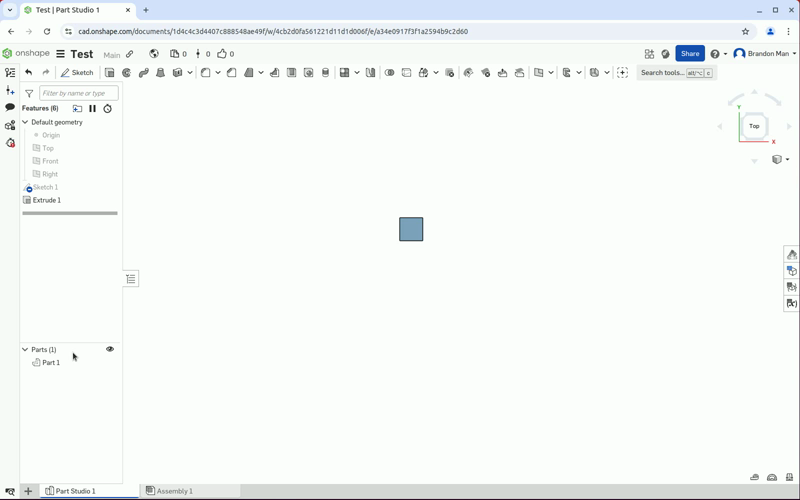
key(shift+p)
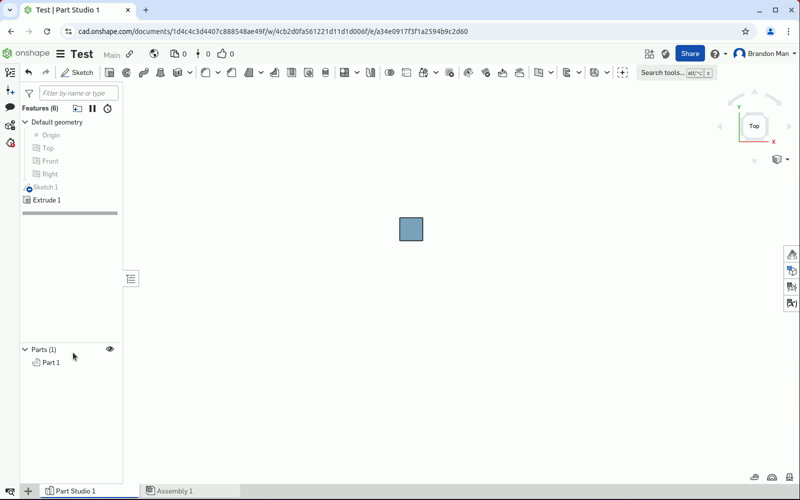
key(space)
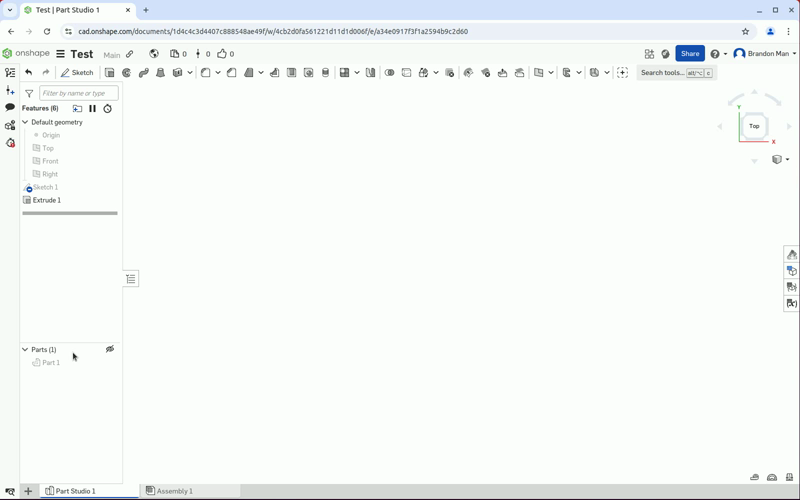
key_down(shift)
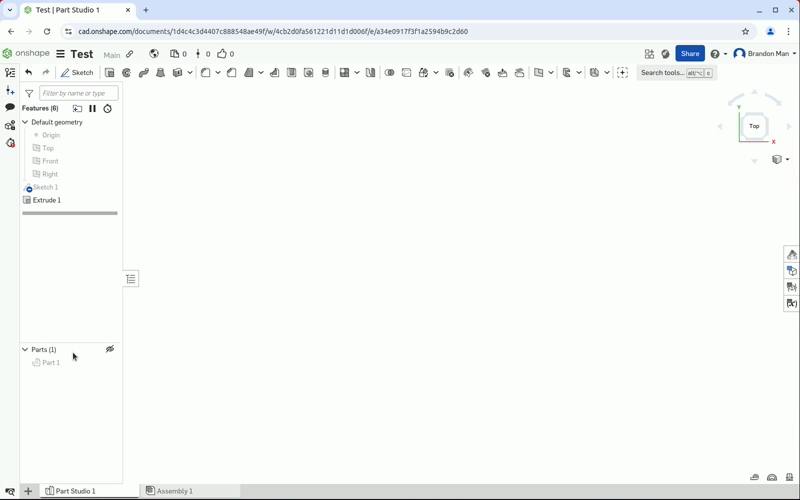
key(up)
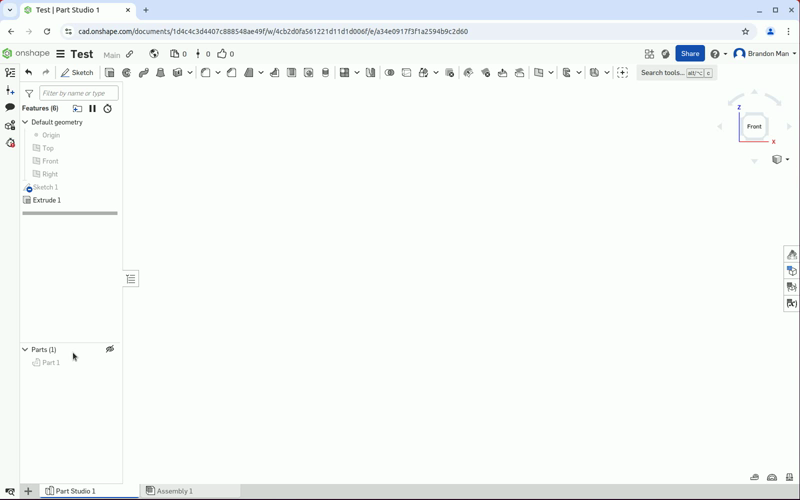
key_up(shift)
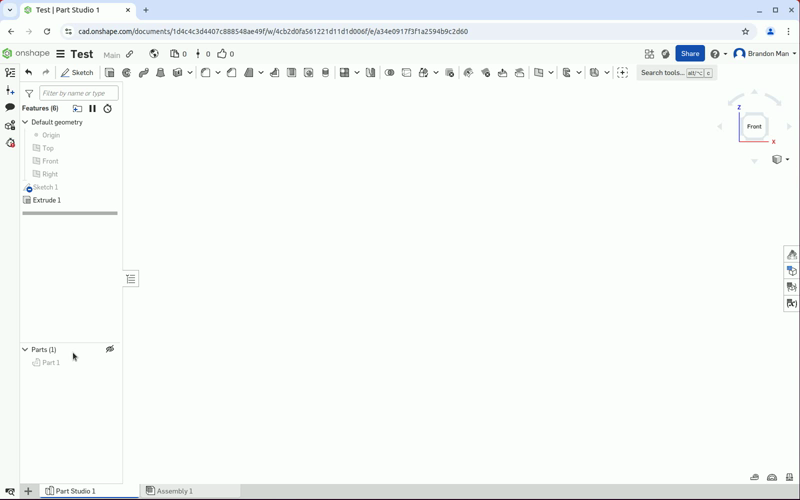
mouse_move(73, 352)
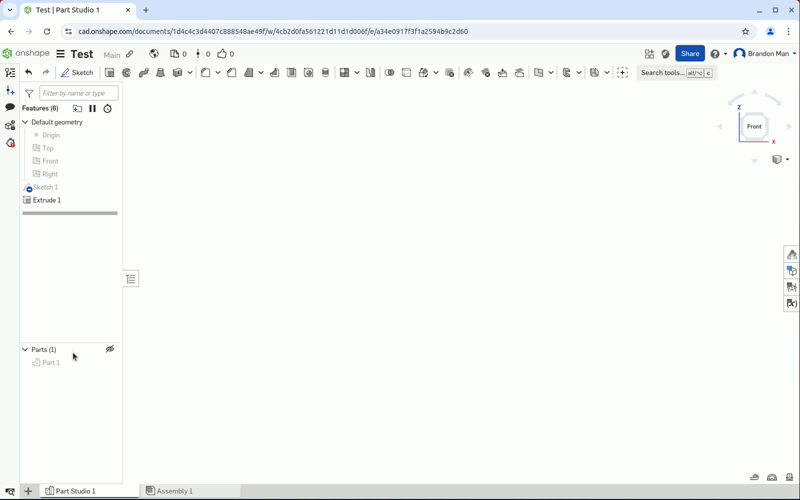
key(shift+y)
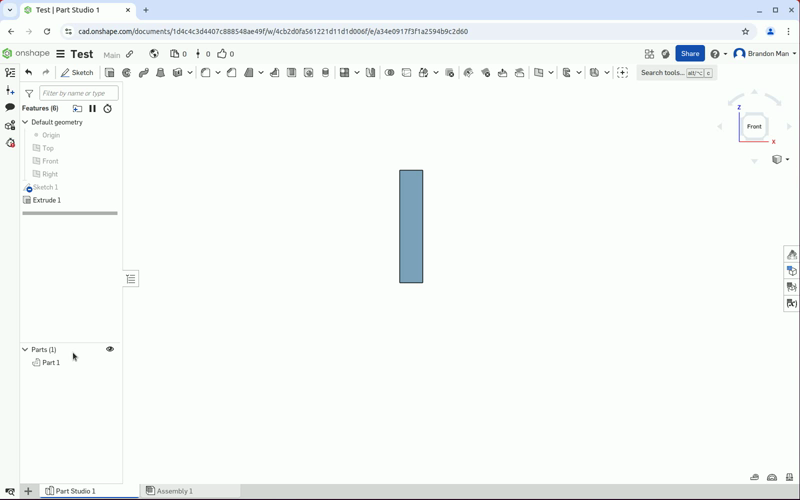
mouse_move(541, 75)
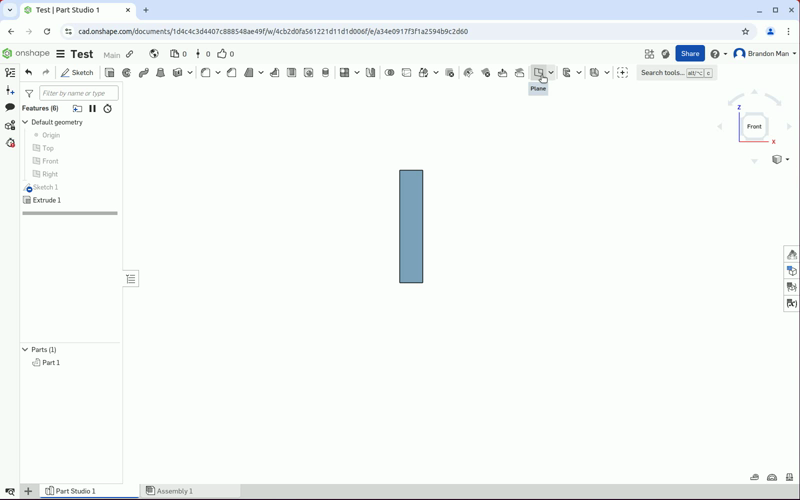
click(541, 75)
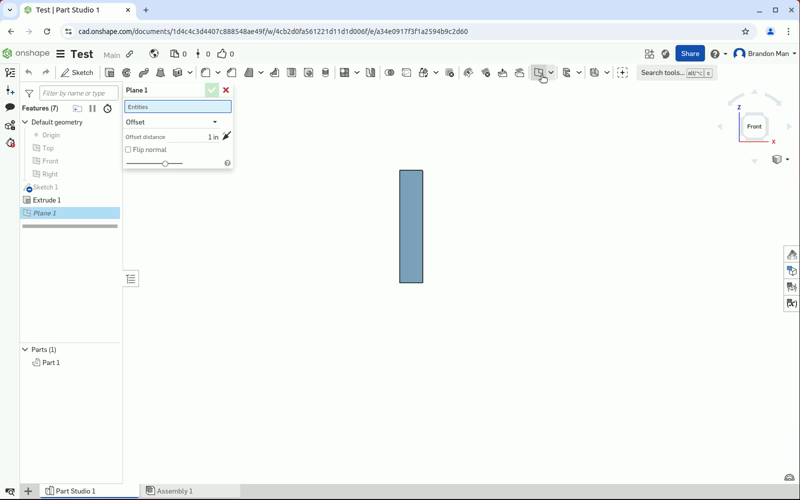
mouse_move(73, 163)
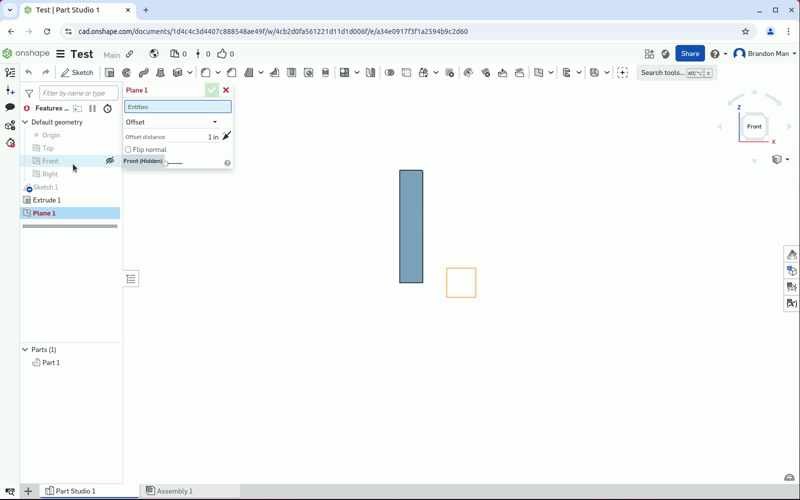
click(73, 163)
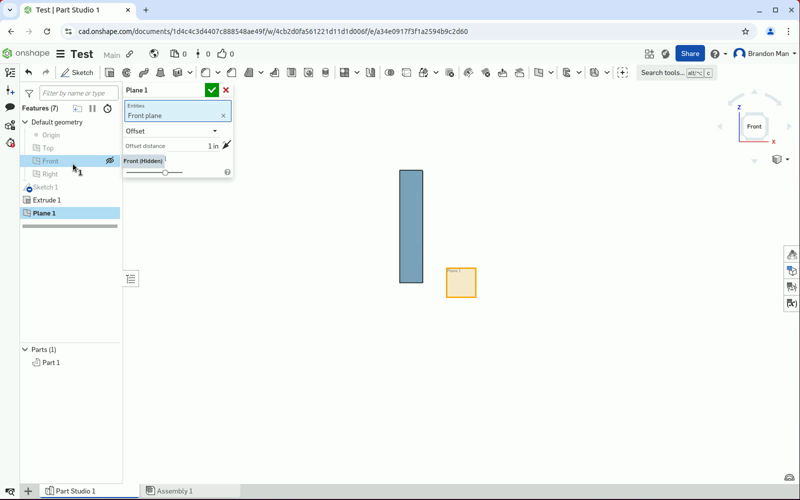
key(tab, 2)
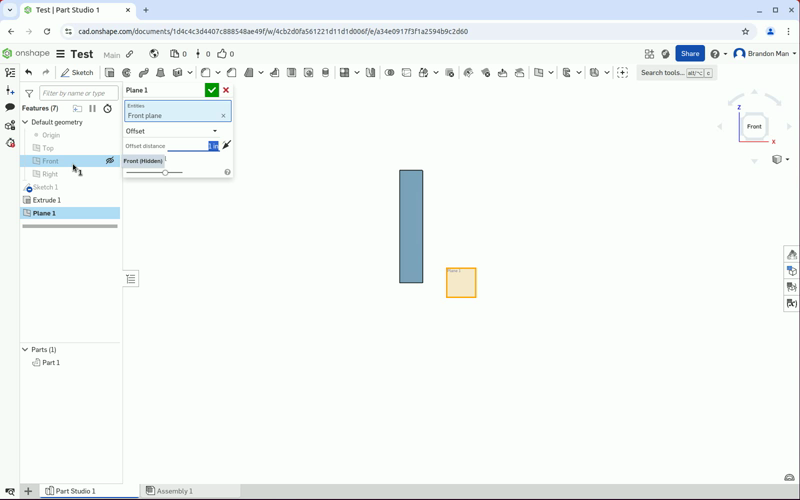
text(8.658)
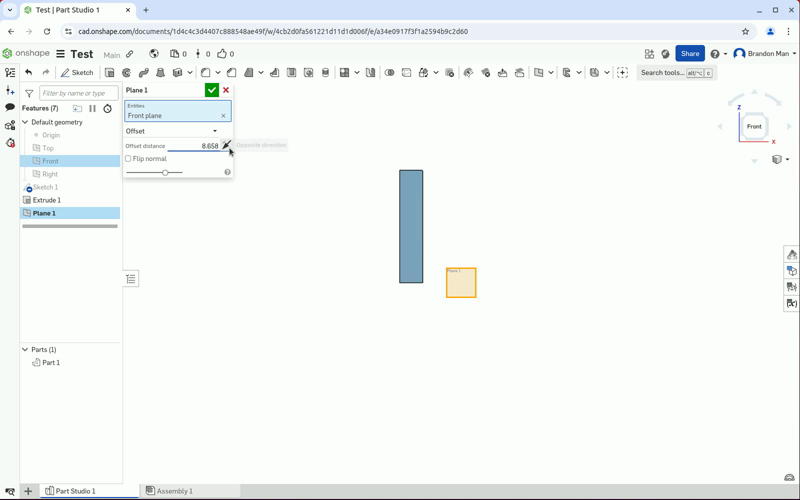
mouse_move(229, 147)
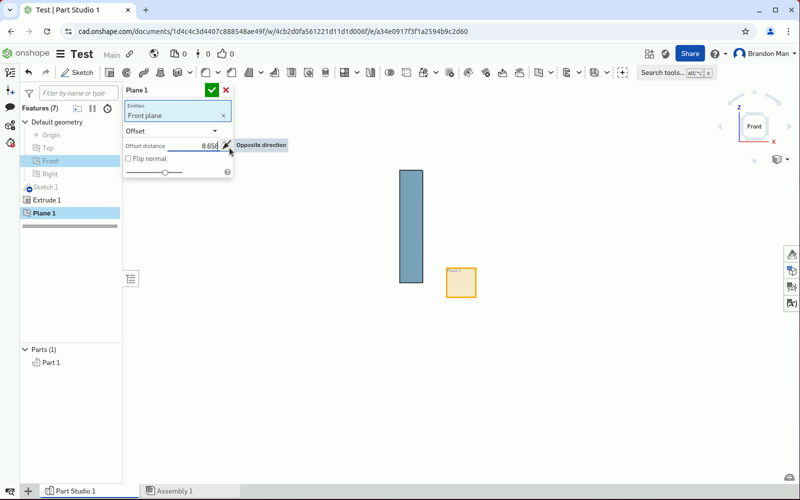
click(229, 147)
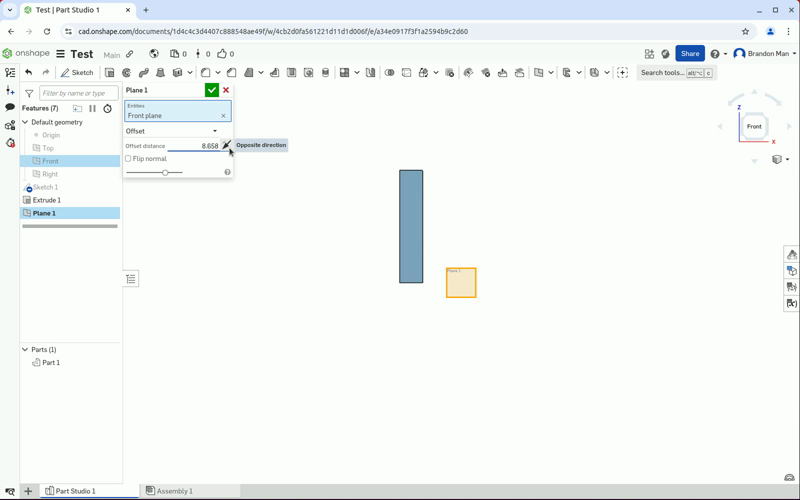
key(enter, 2)
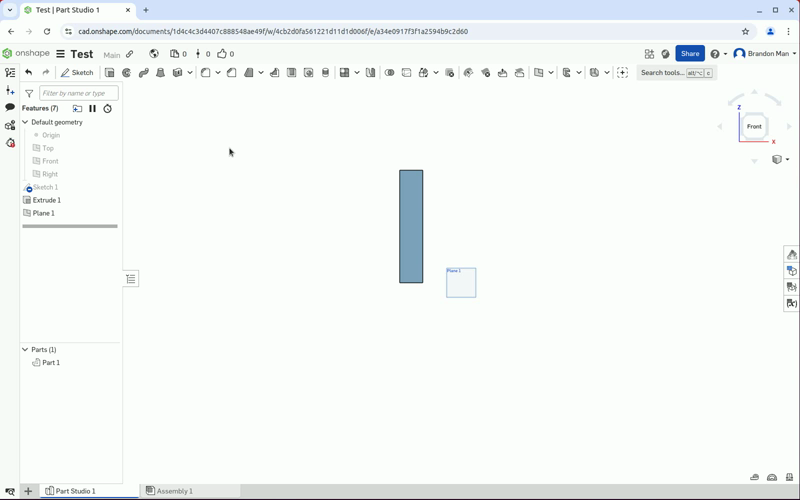
key(shift+s)
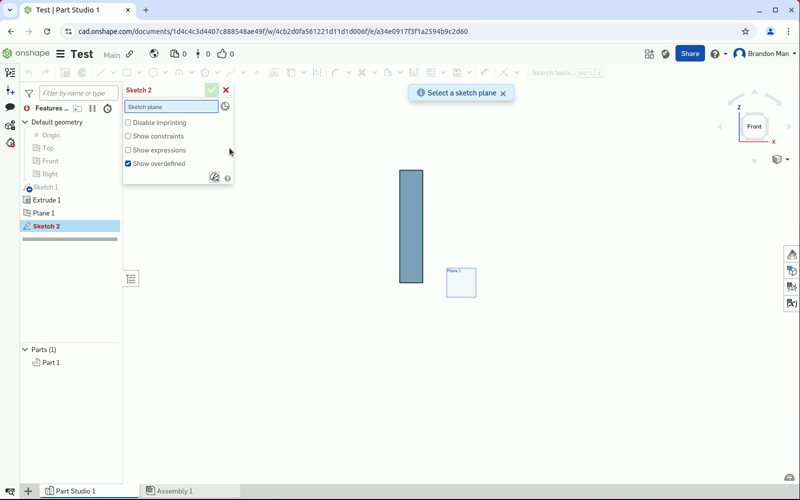
mouse_move(73, 215)
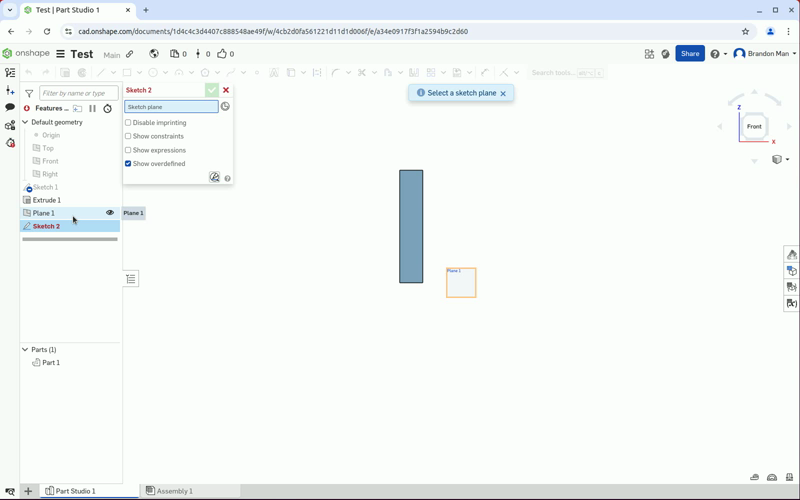
click(73, 215)
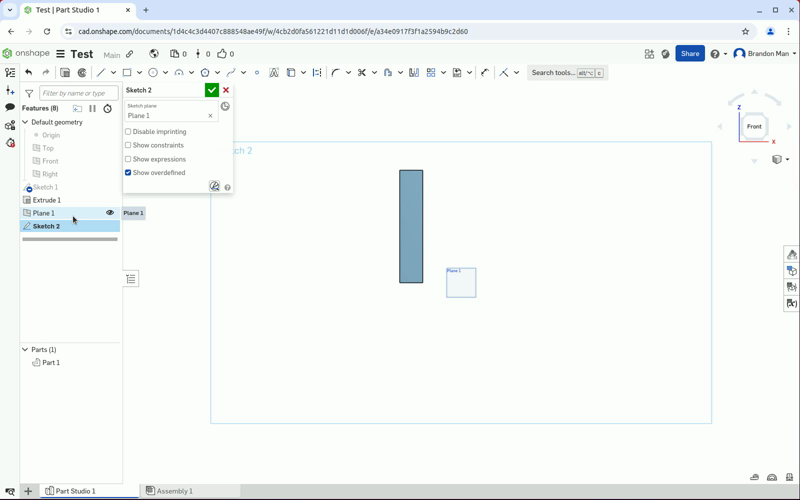
mouse_move(73, 352)
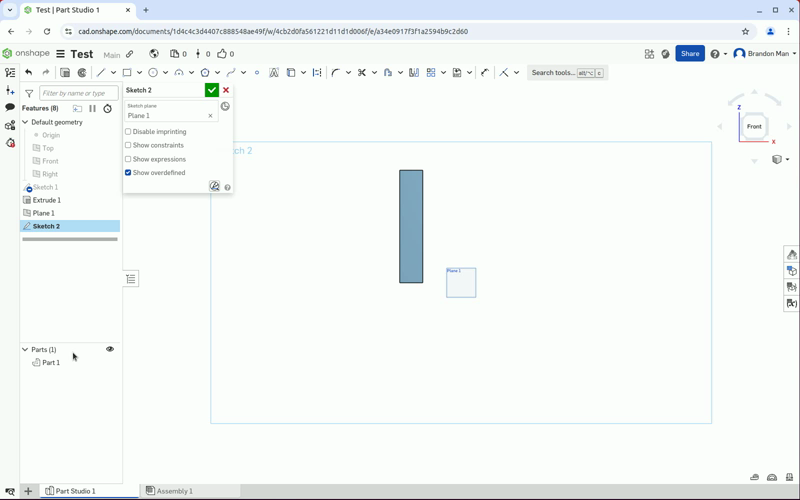
key(y)
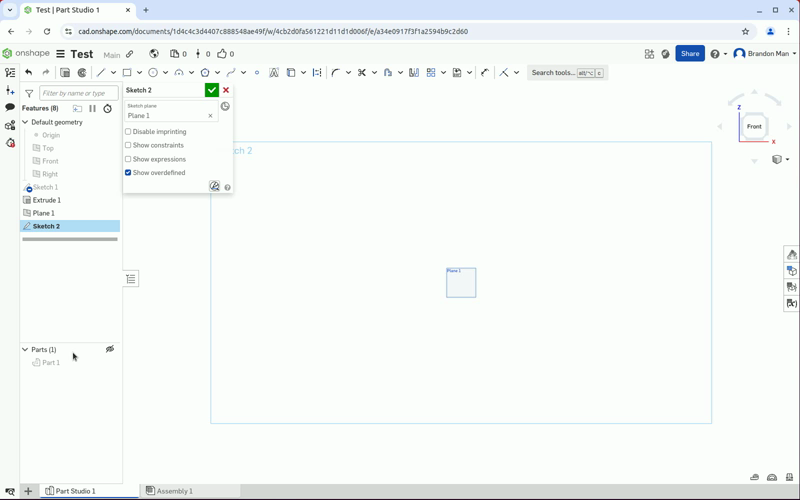
key(l)
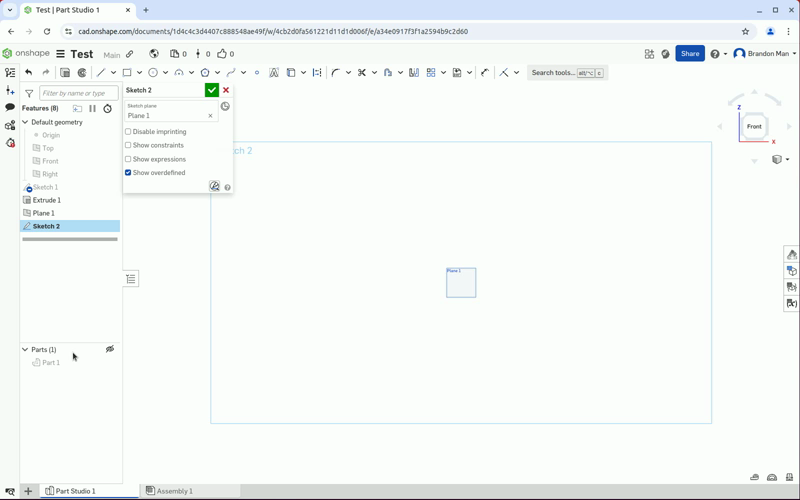
key_down(shift)
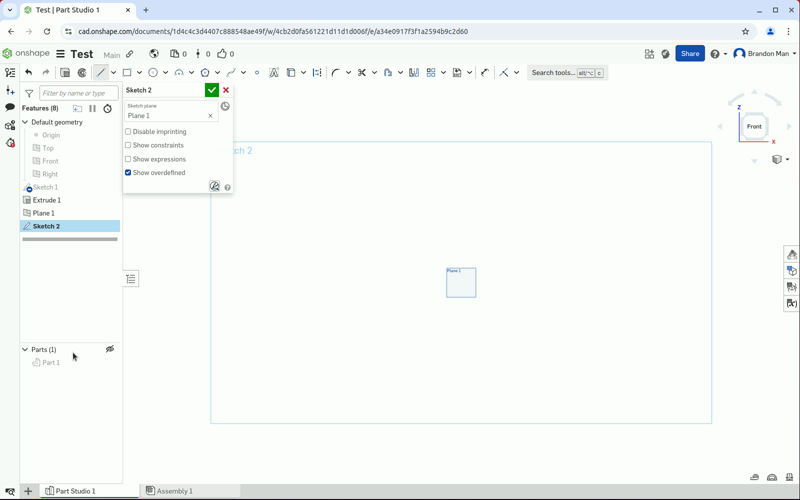
mouse_move(399, 192)
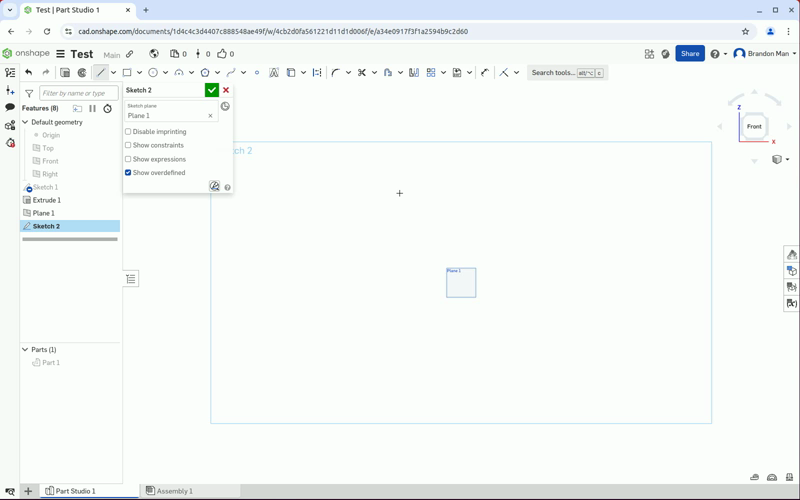
click(399, 192)
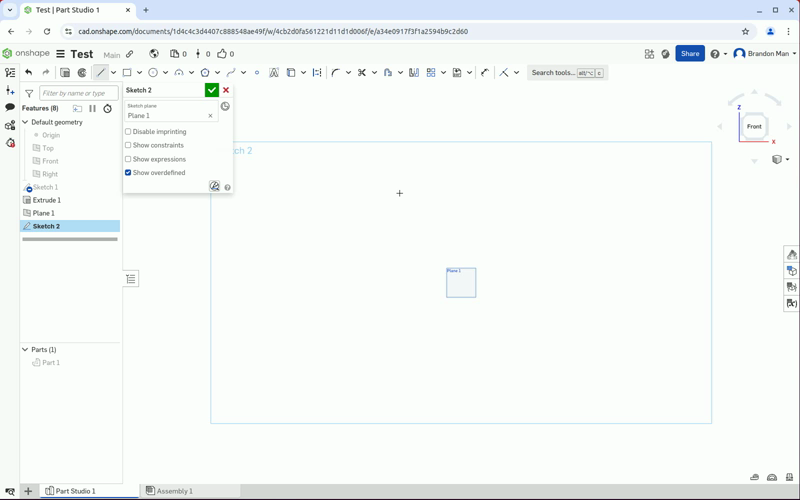
key_up(shift)
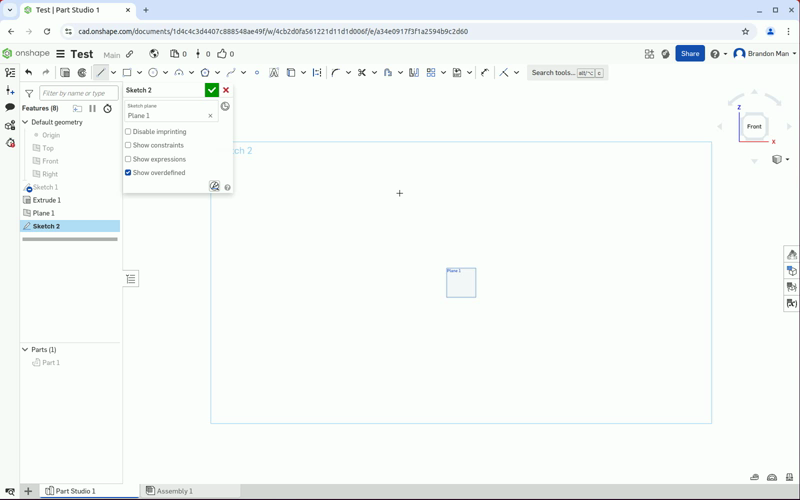
key_down(shift)
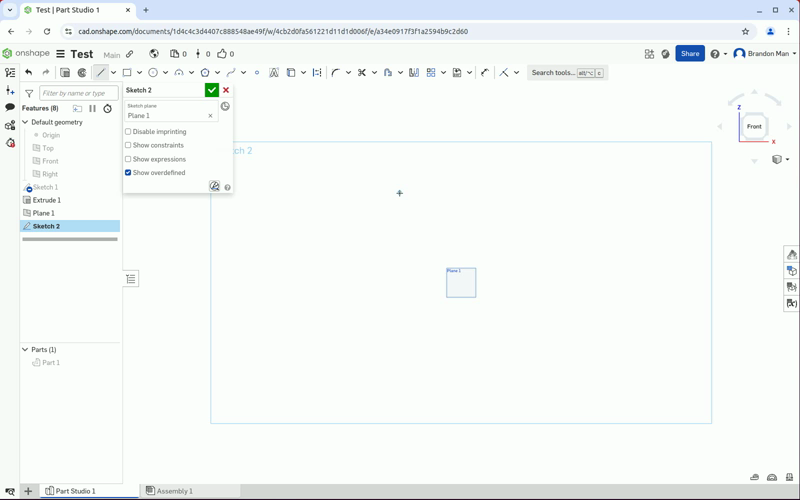
mouse_move(429, 192)
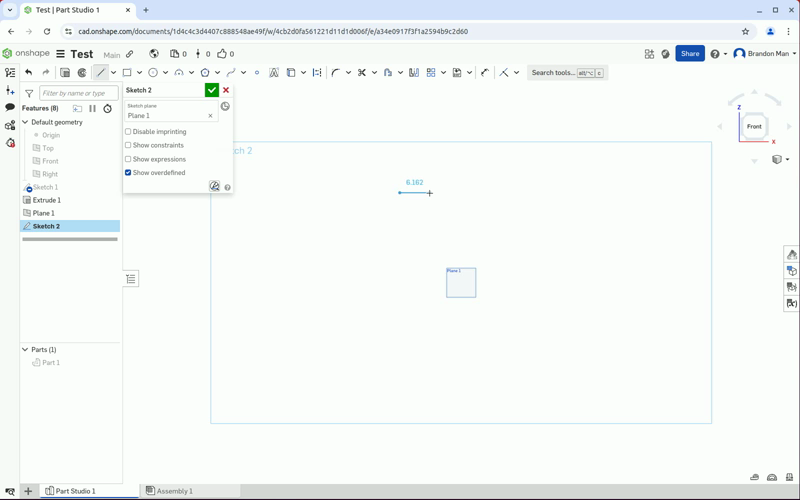
mouse_move(422, 192)
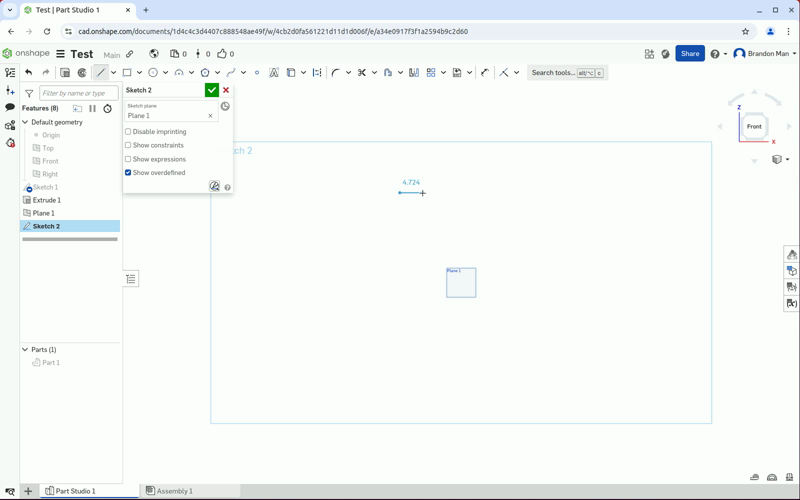
click(422, 192)
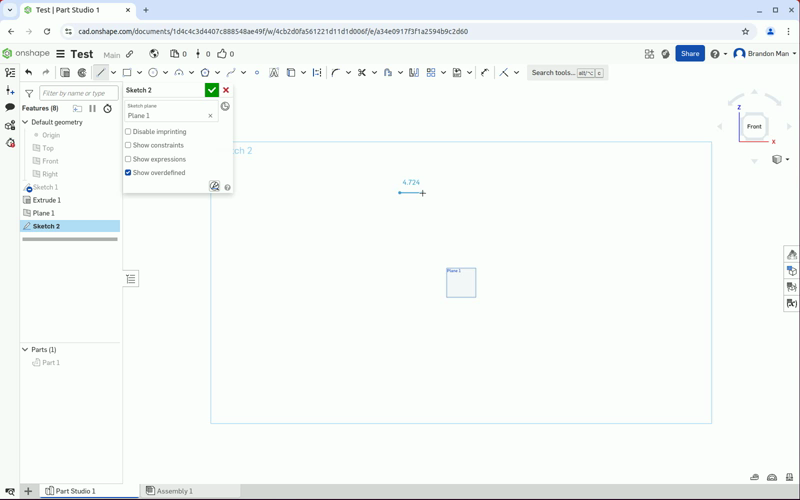
key_up(shift)
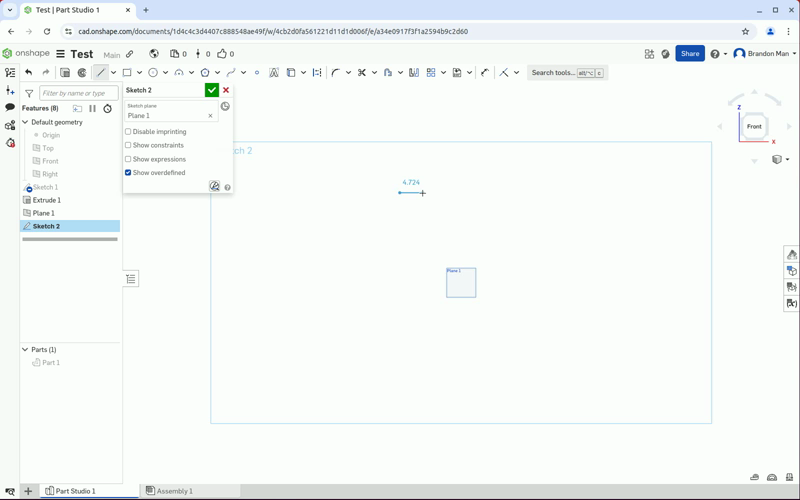
key_down(shift)
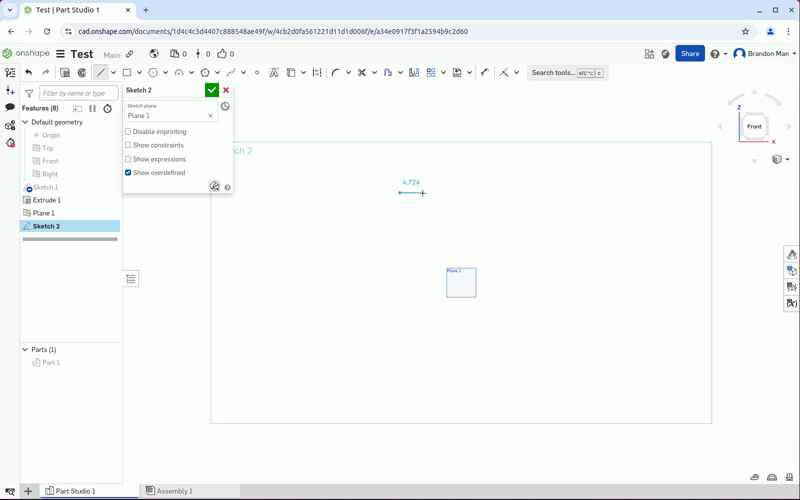
mouse_move(453, 192)
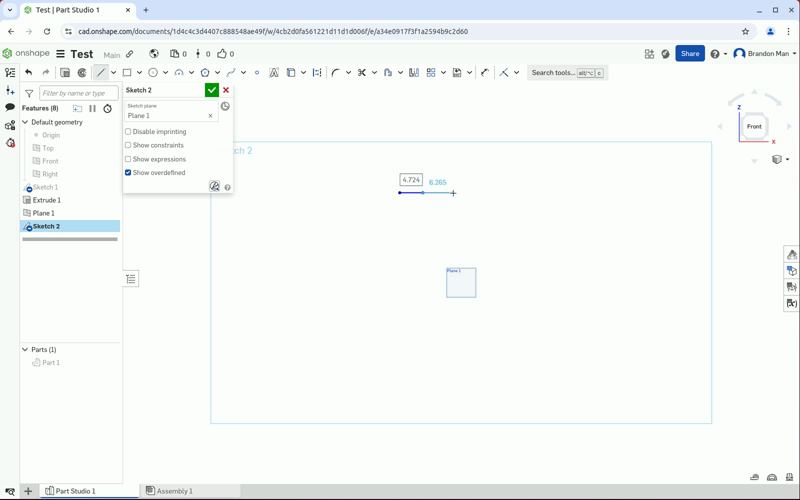
mouse_move(422, 169)
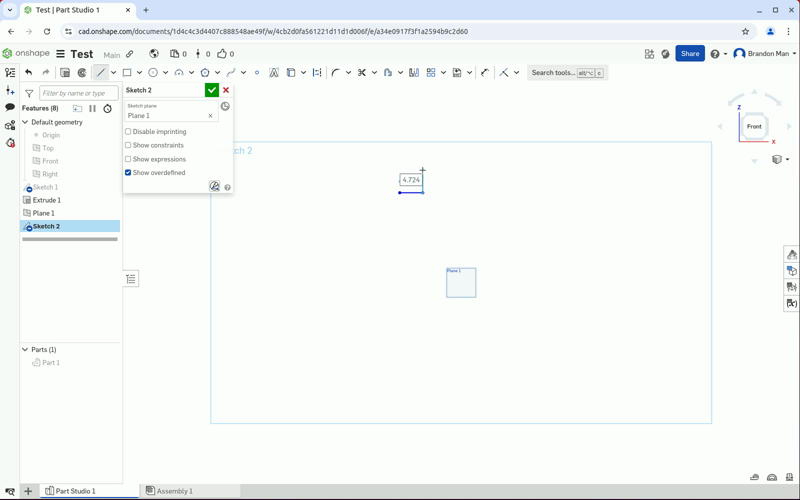
click(422, 169)
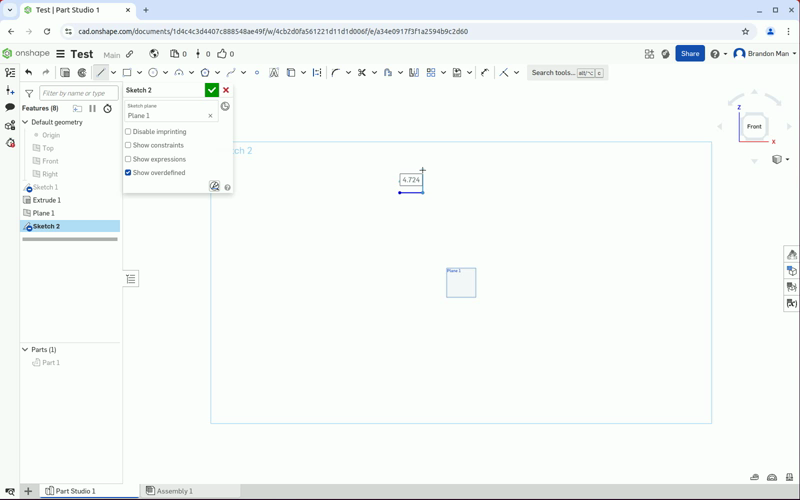
key_up(shift)
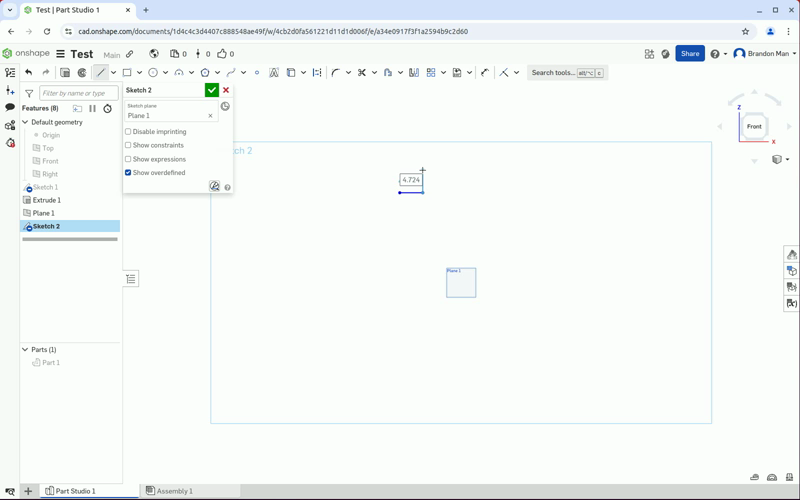
key_down(shift)
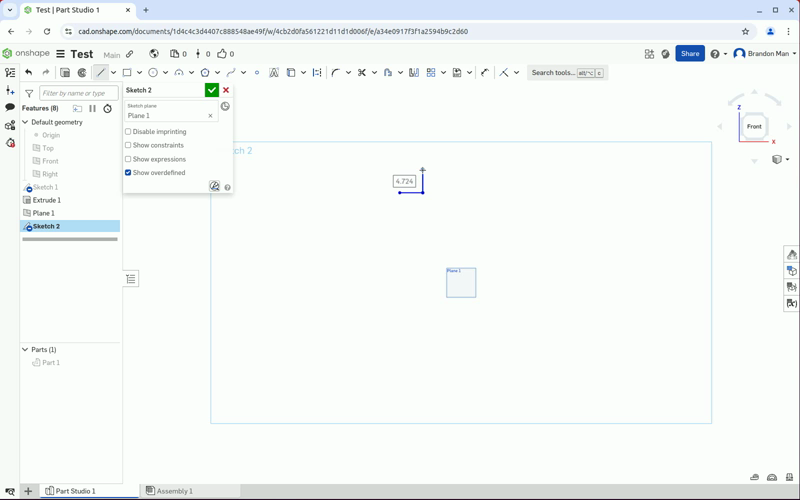
mouse_move(453, 169)
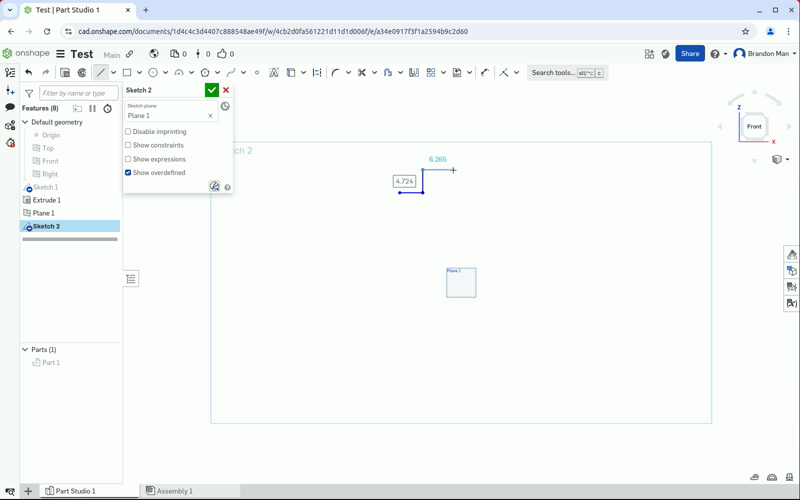
mouse_move(399, 169)
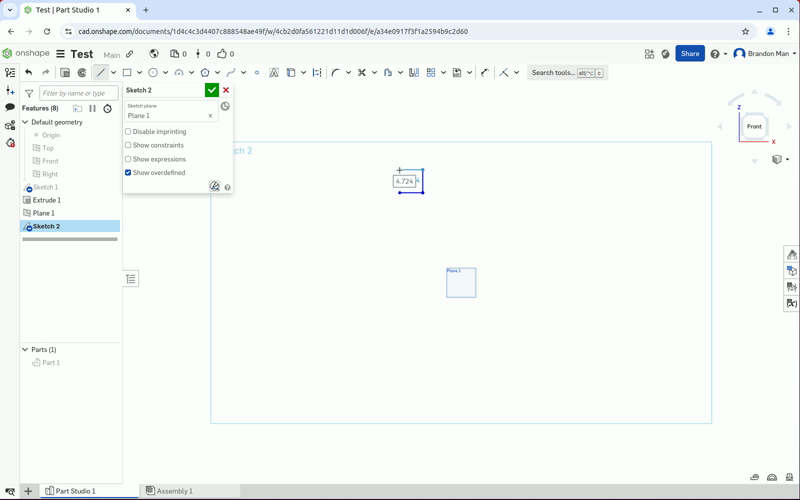
click(399, 169)
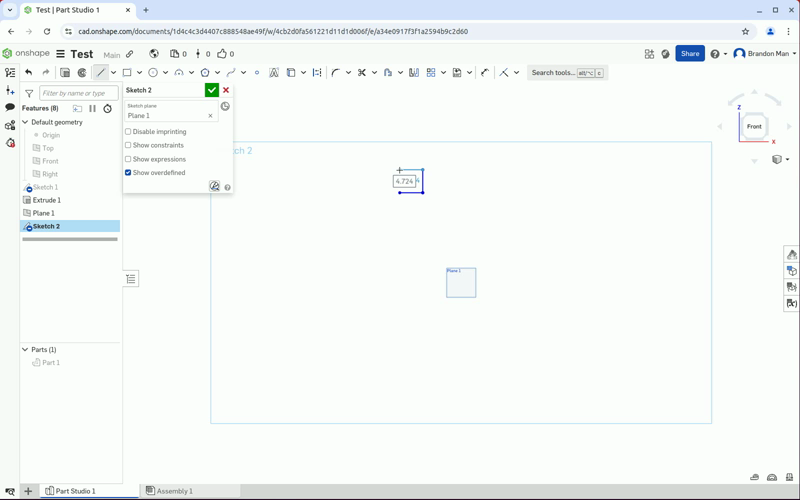
key_up(shift)
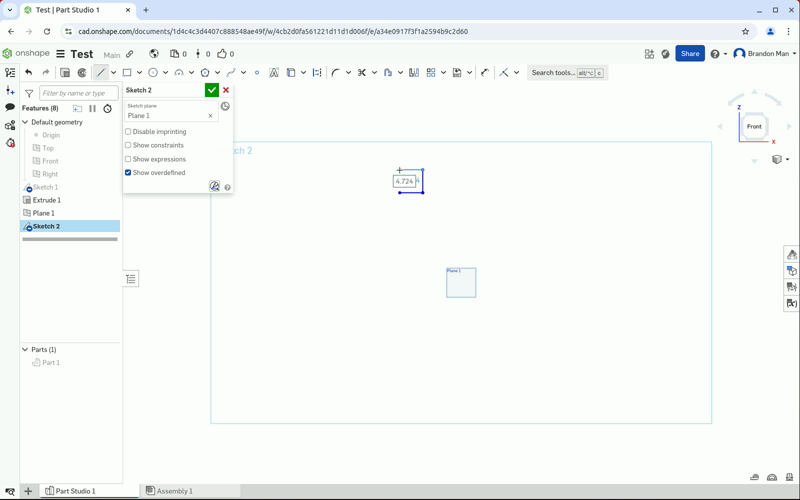
mouse_move(429, 169)
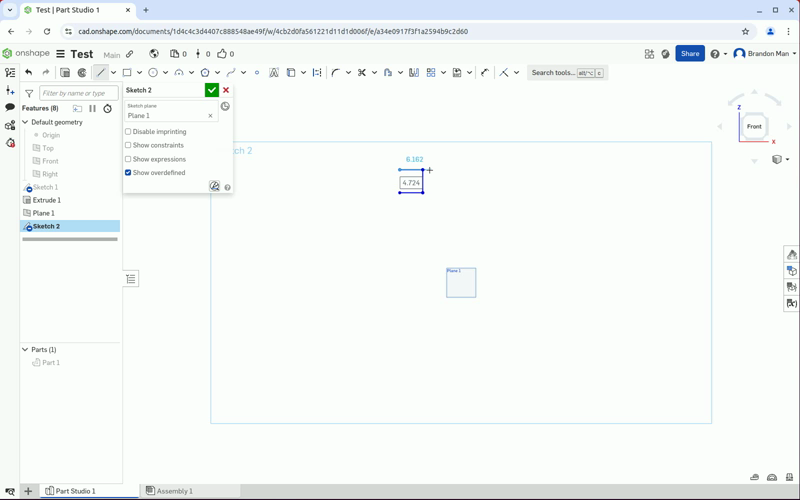
key_down(shift)
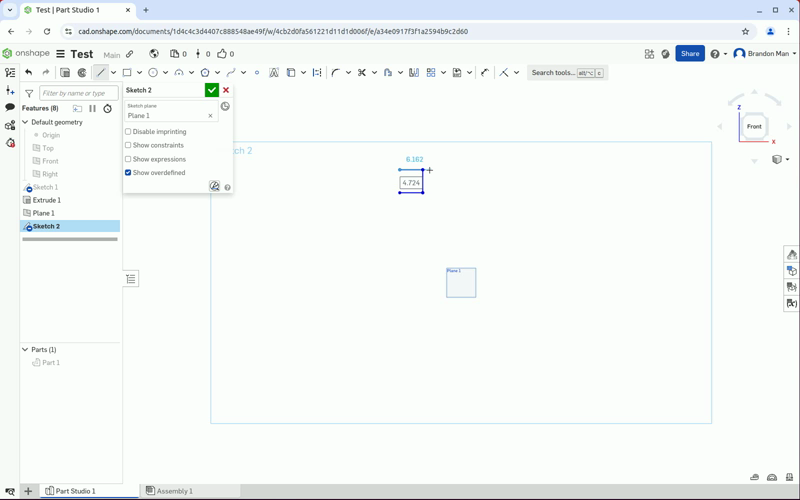
mouse_move(399, 192)
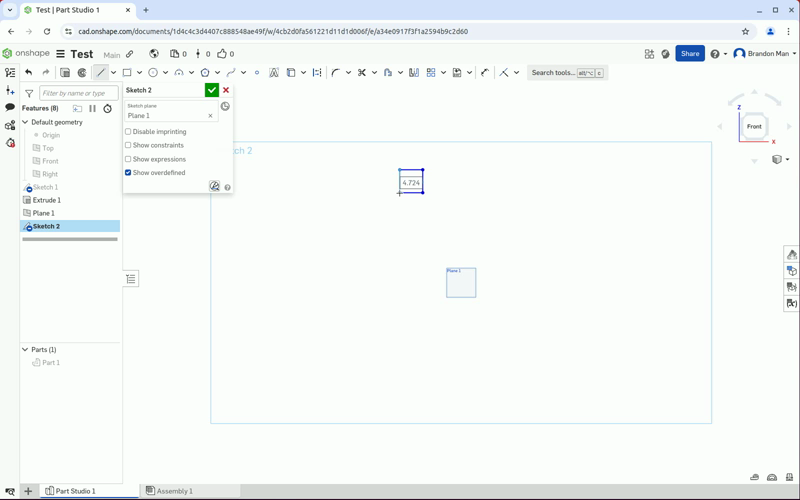
key_up(shift)
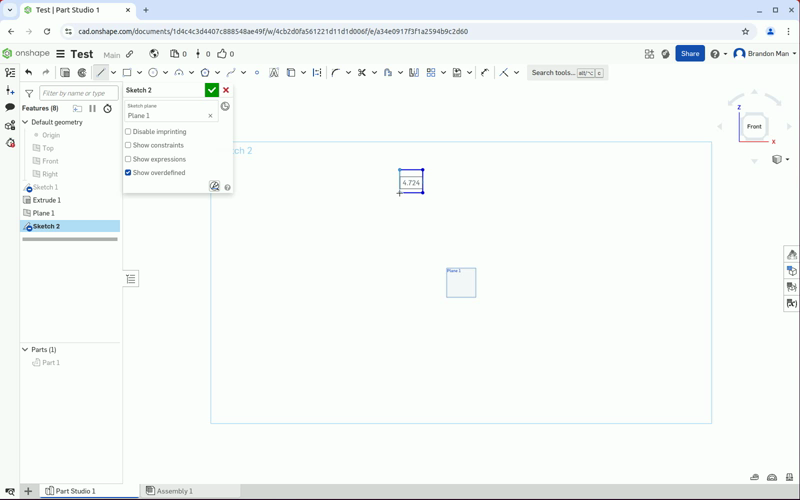
click(399, 192)
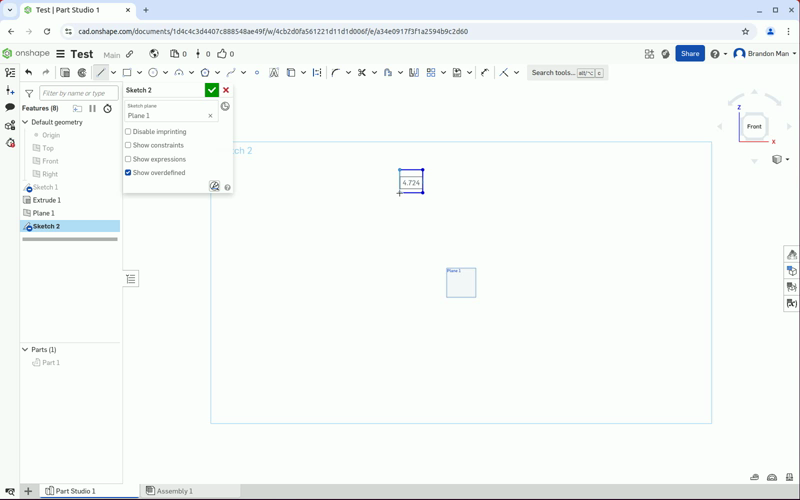
key(esc)
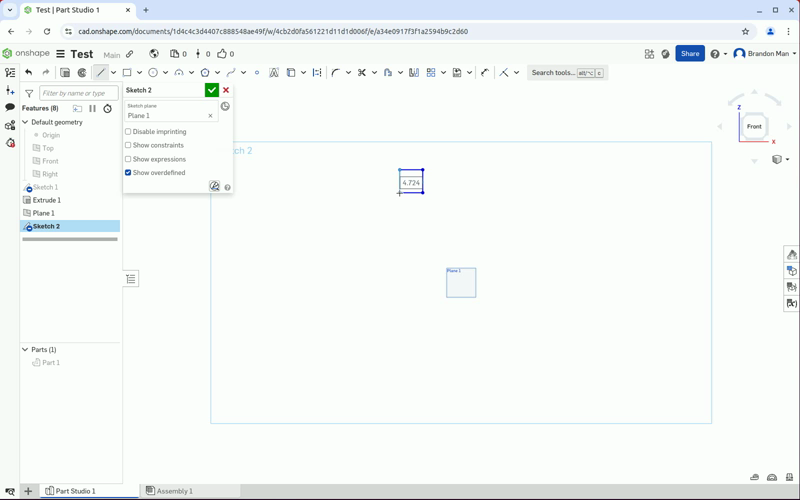
mouse_move(408, 184)
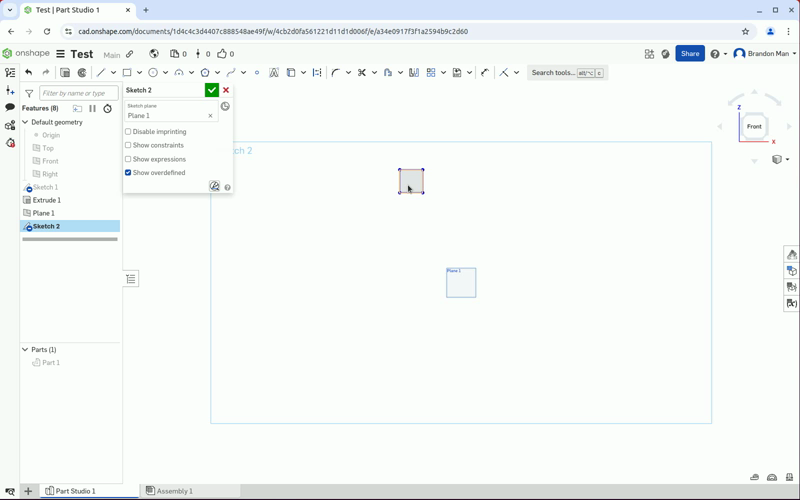
scroll(6)
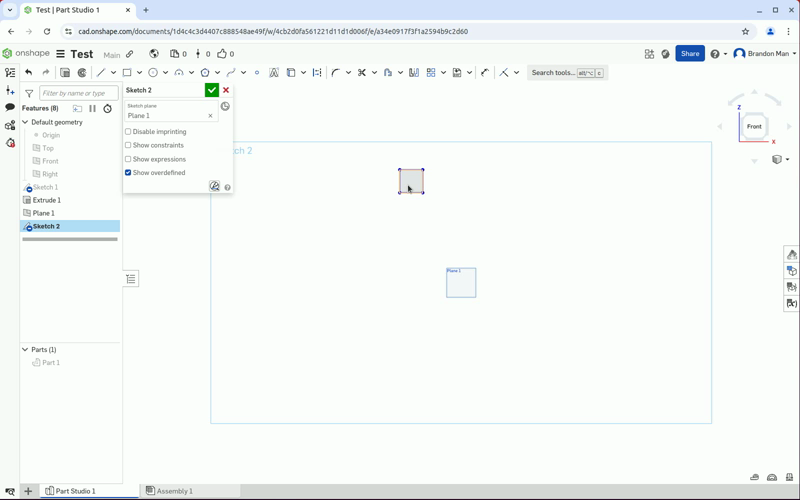
scroll(6)
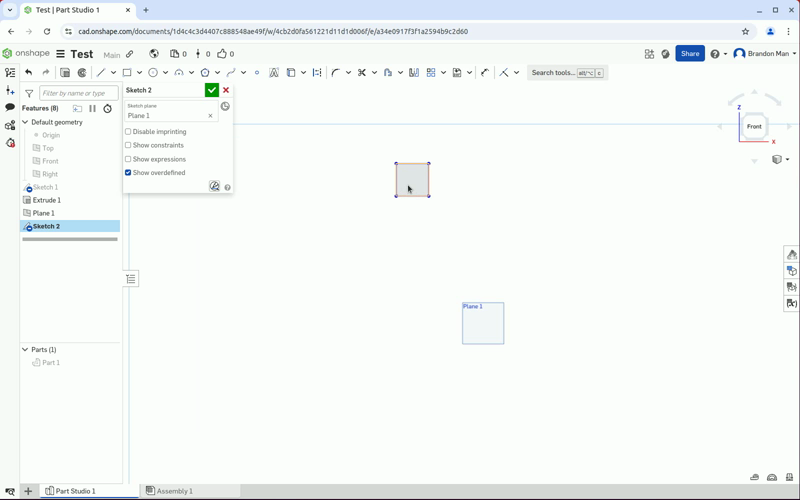
scroll(6)
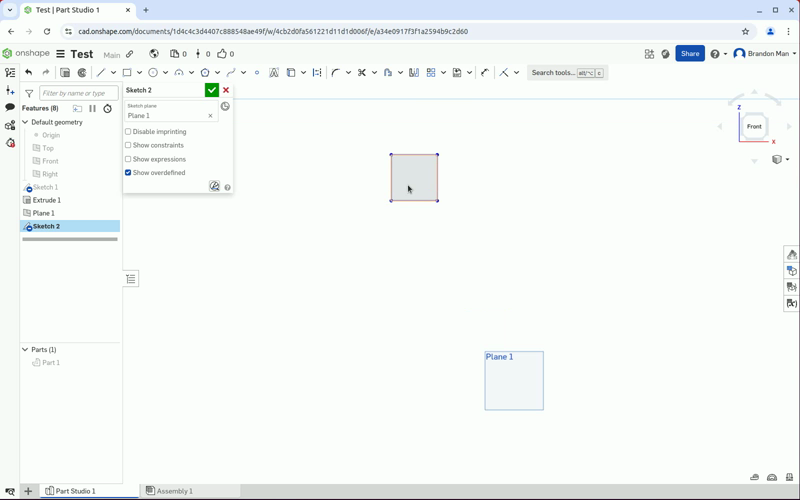
scroll(6)
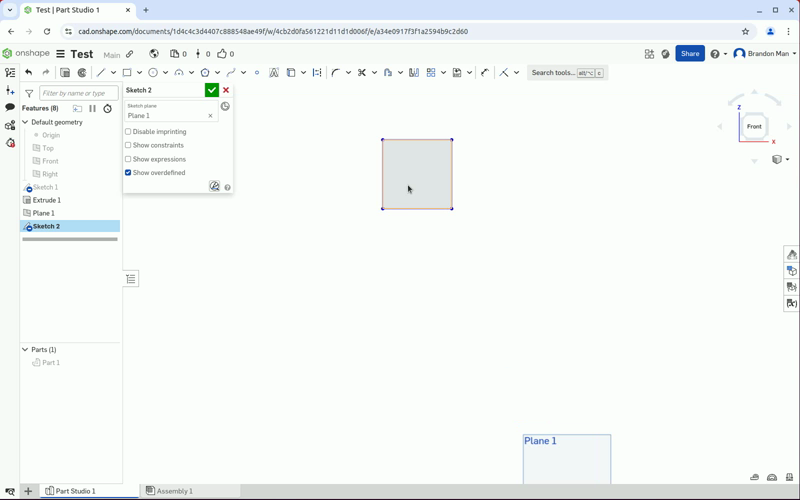
scroll(6)
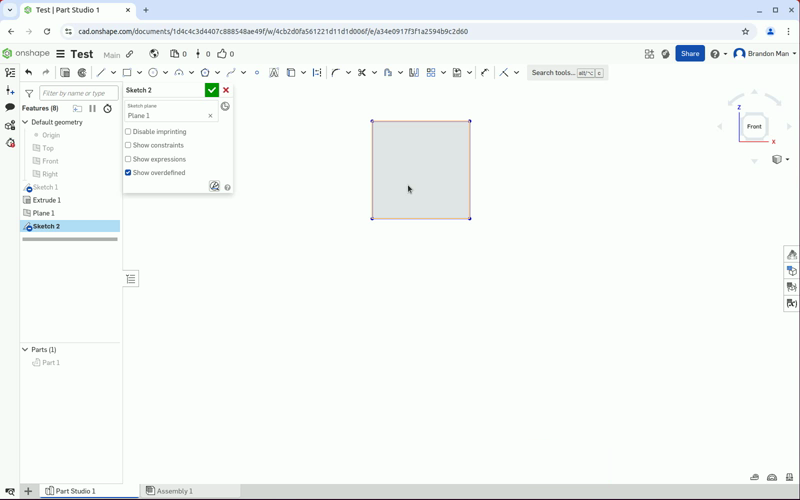
scroll(6)
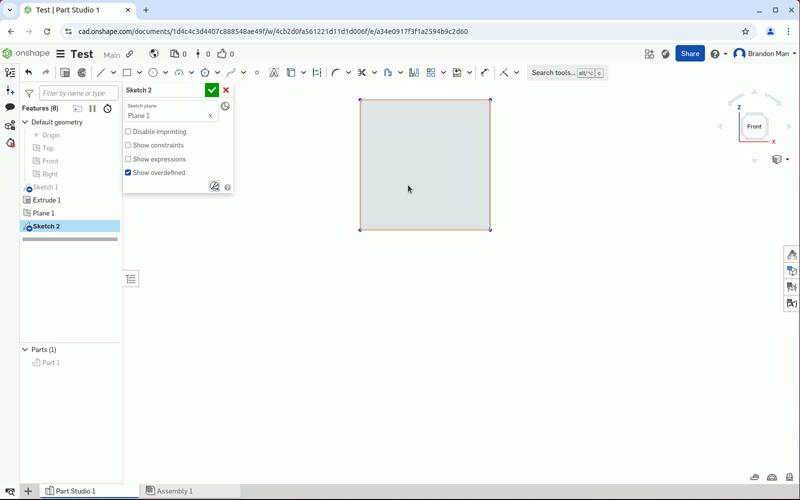
scroll(6)
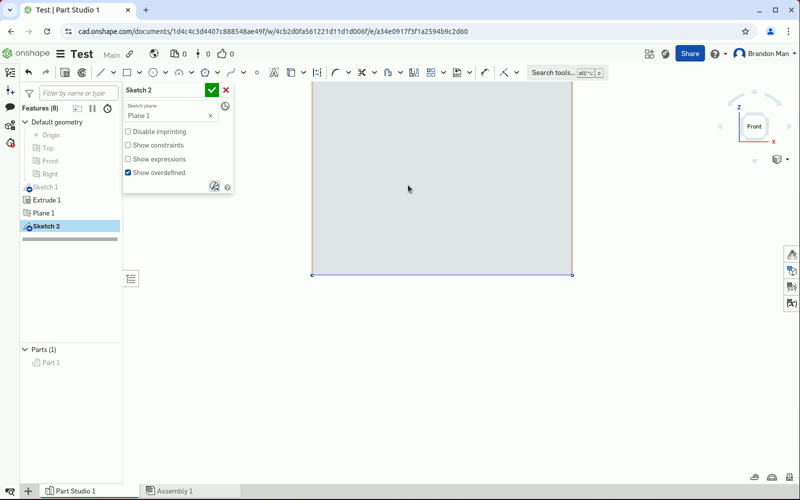
click(408, 184)
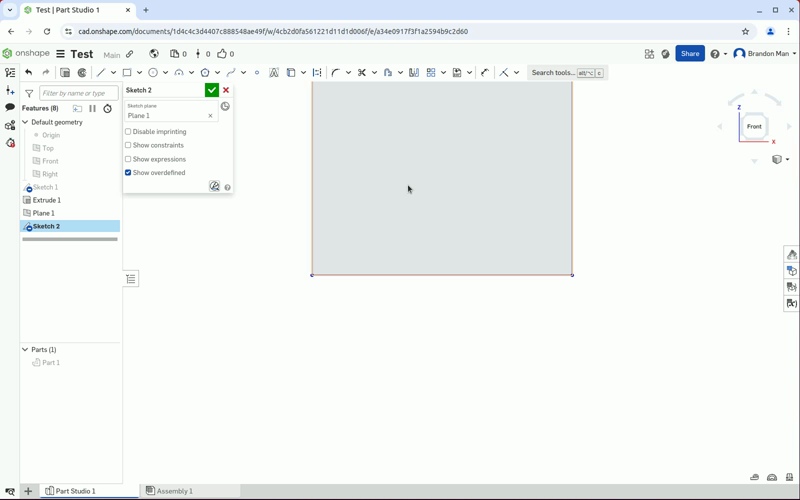
scroll(-6)
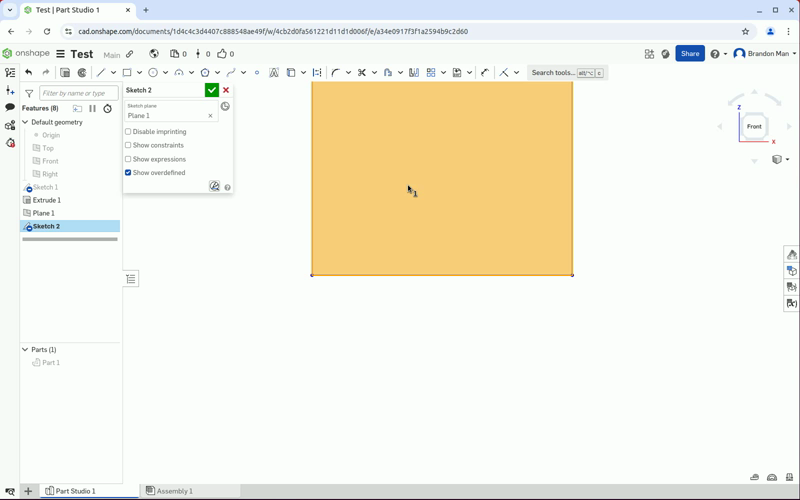
scroll(-6)
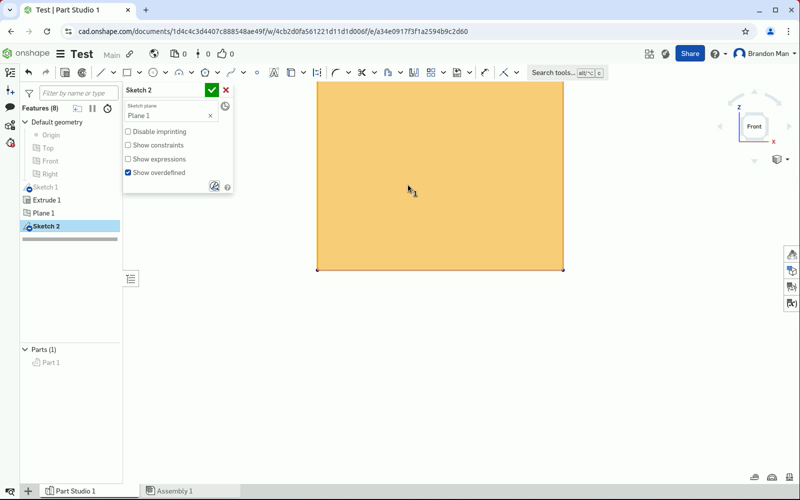
scroll(-6)
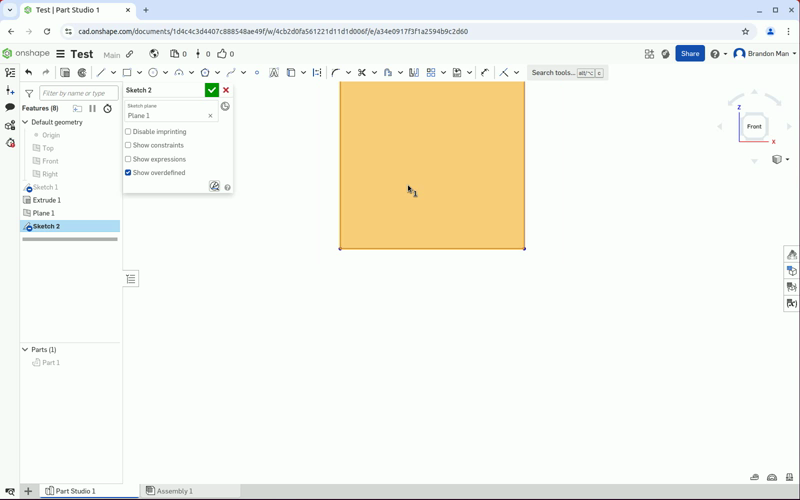
scroll(-6)
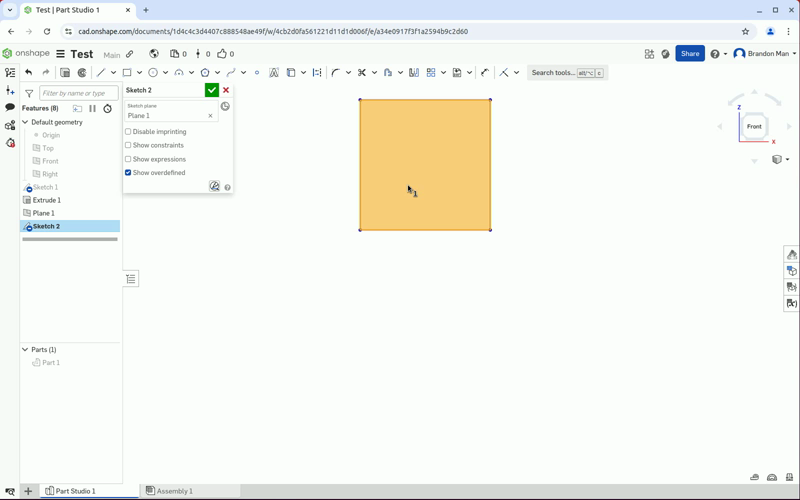
scroll(-6)
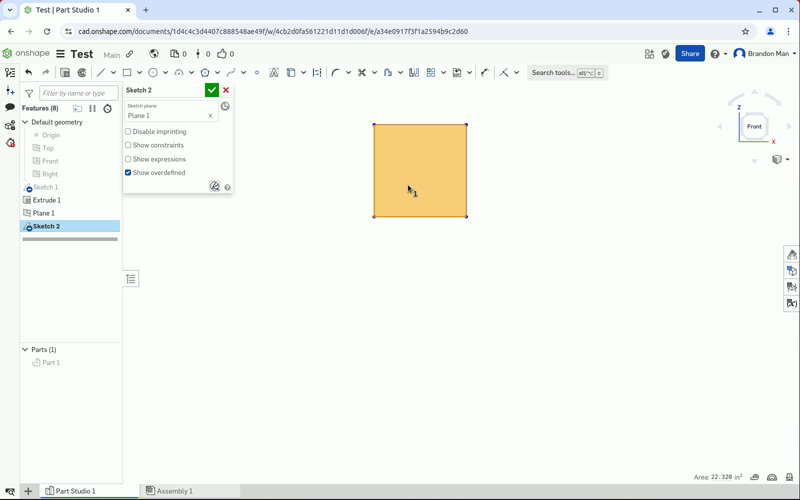
scroll(-6)
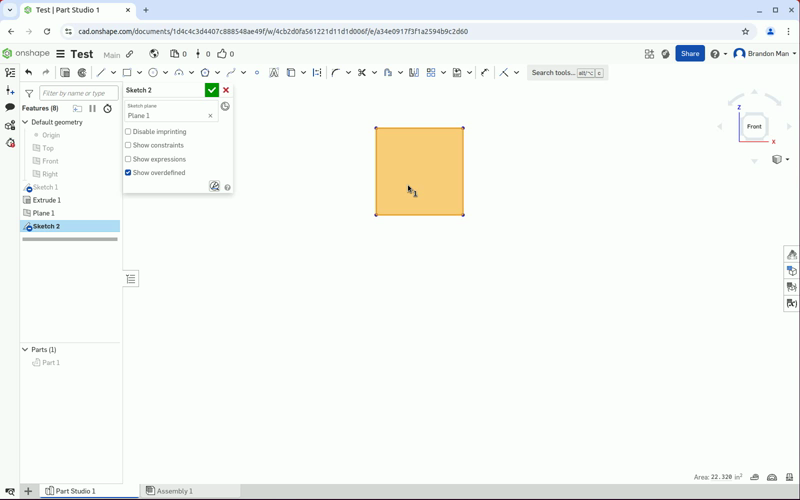
scroll(-6)
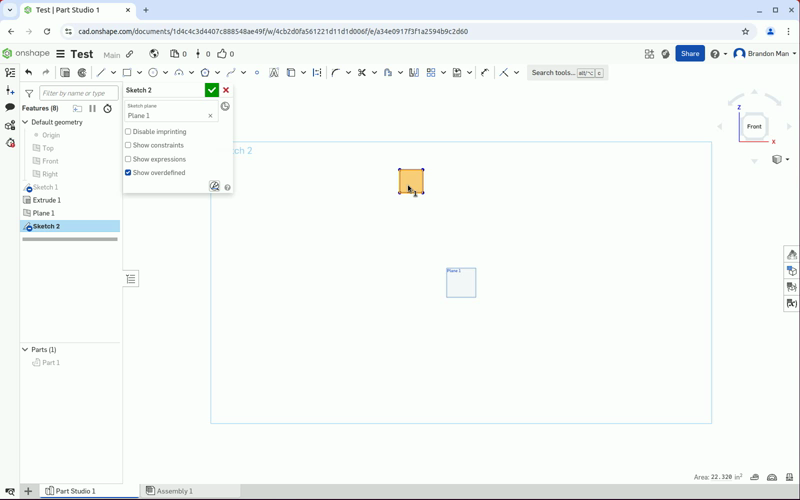
mouse_move(73, 352)
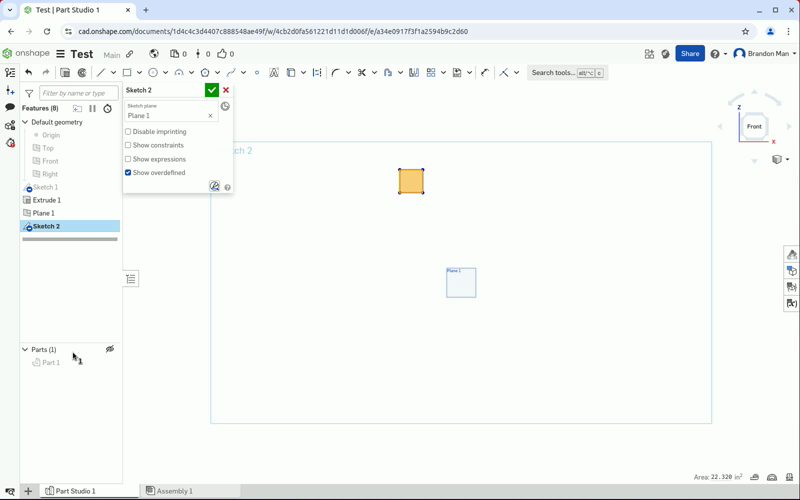
key(shift+y)
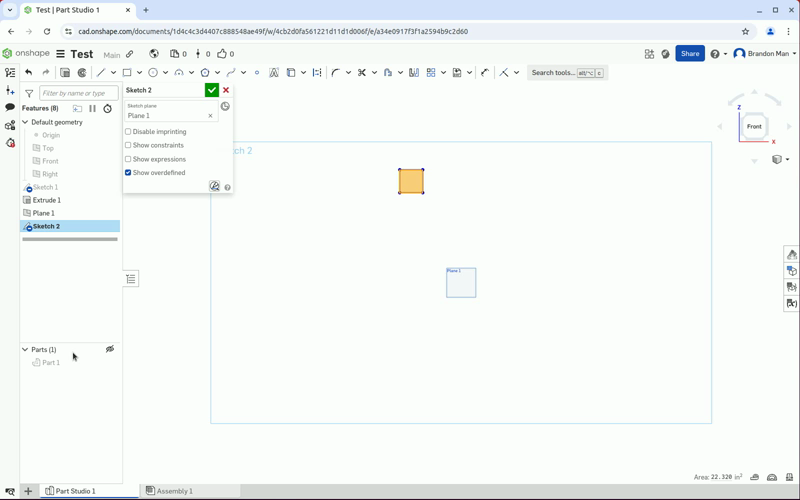
key(shift+e)
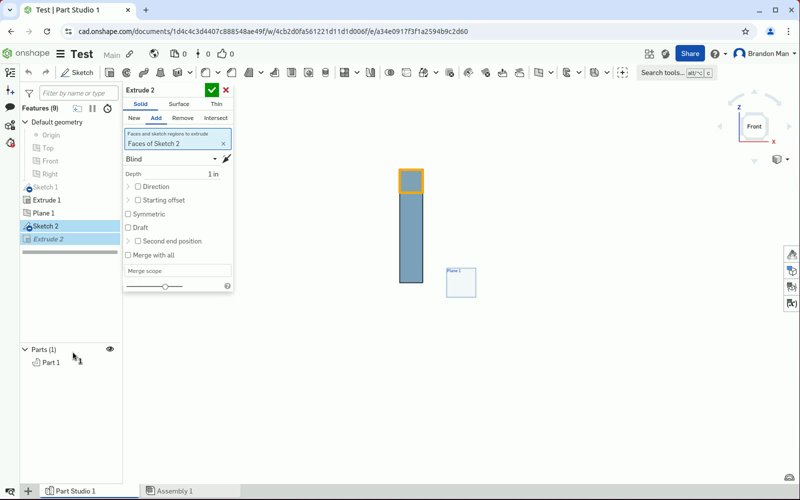
mouse_move(143, 106)
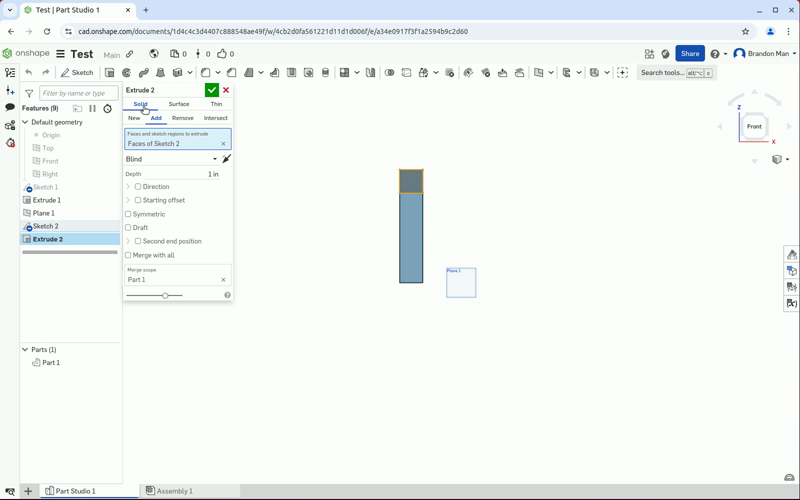
click(143, 106)
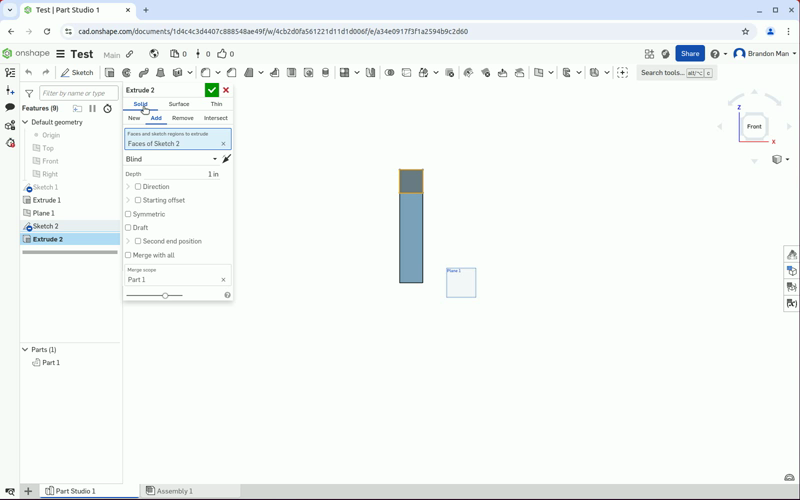
mouse_move(137, 120)
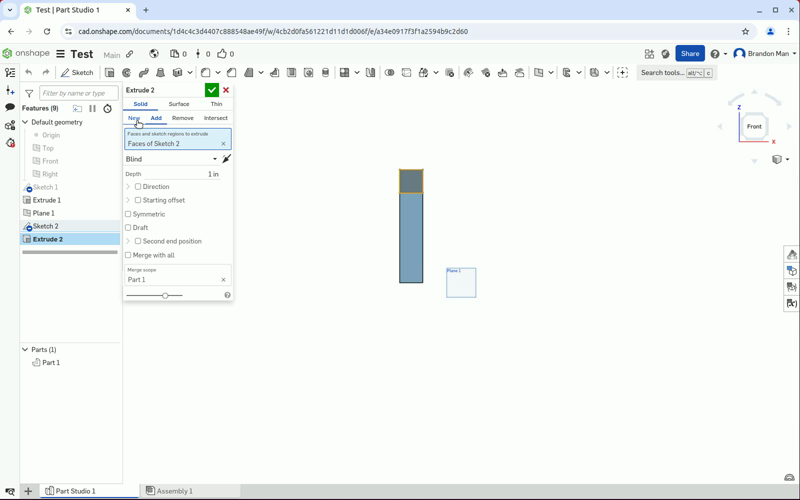
click(137, 120)
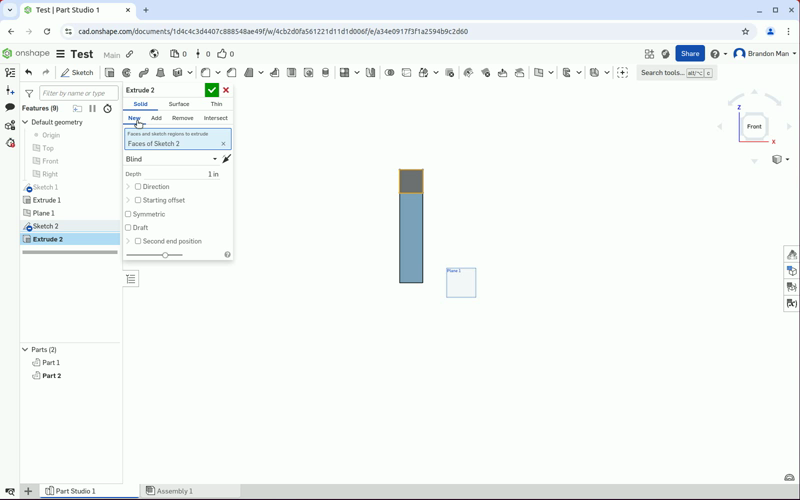
key(tab, 4)
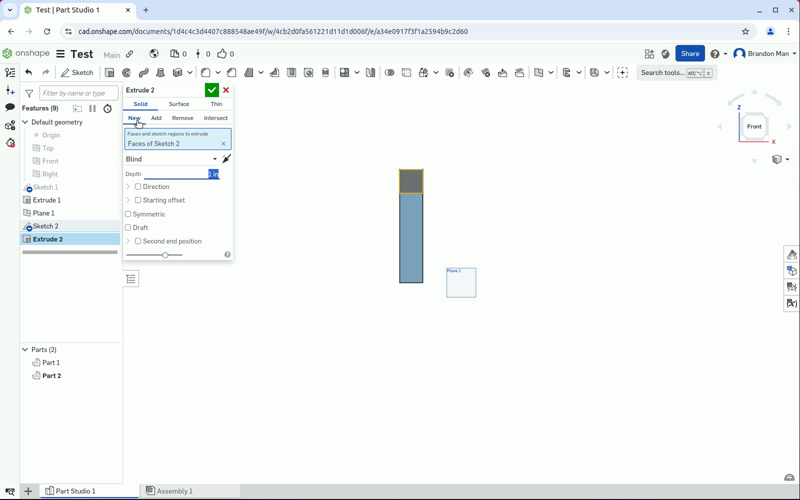
text(4.574)
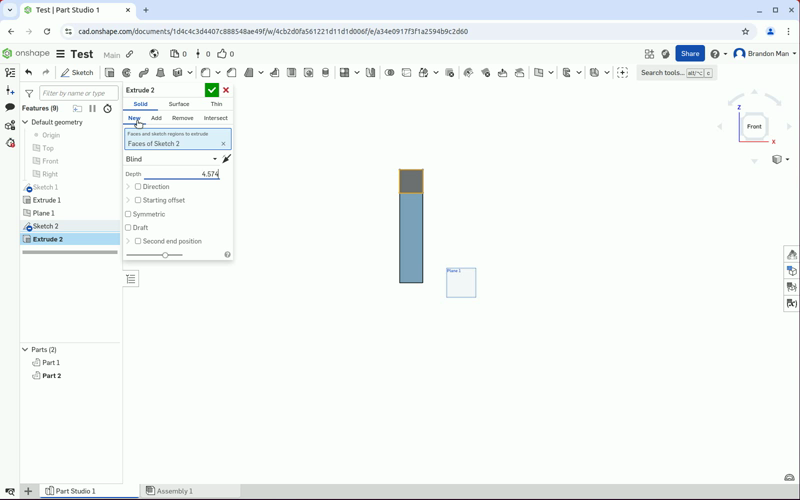
key(enter)
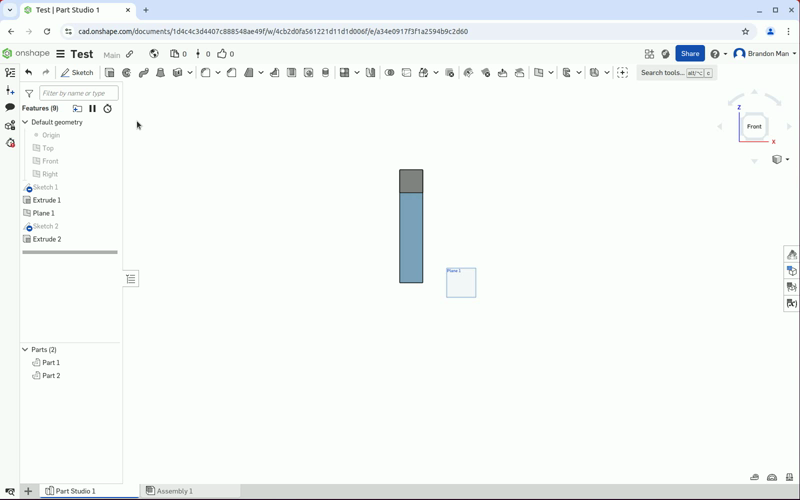
key(shift+h)
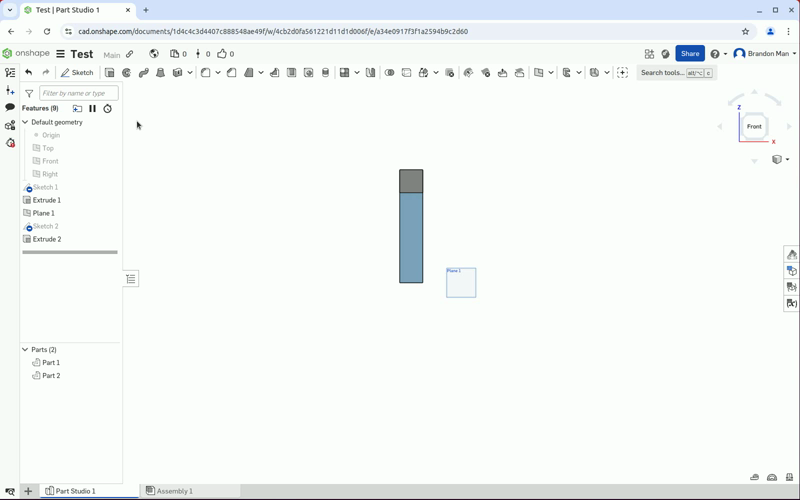
key(shift+h)
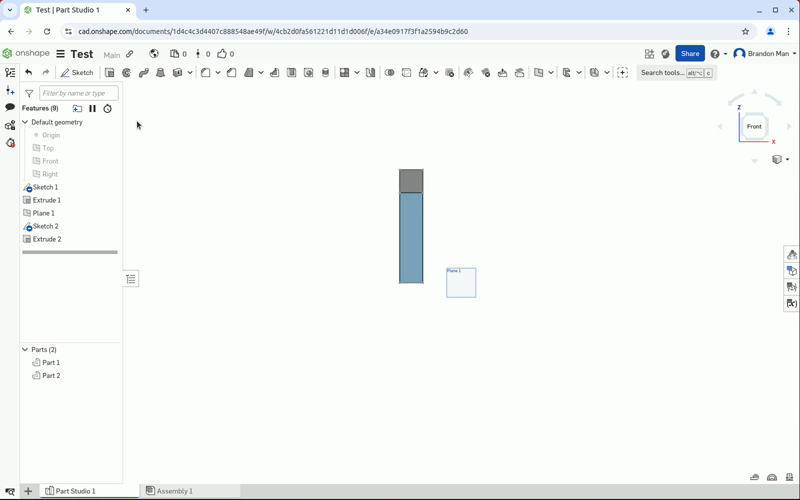
key(shift+7)
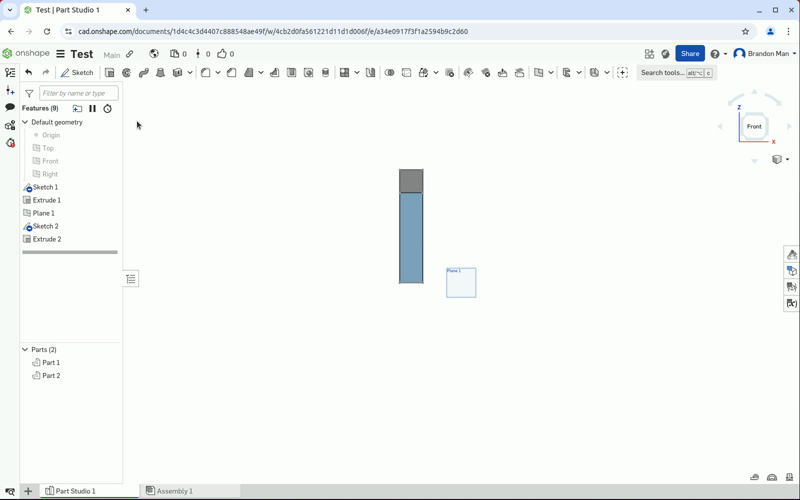
key(left, 2)
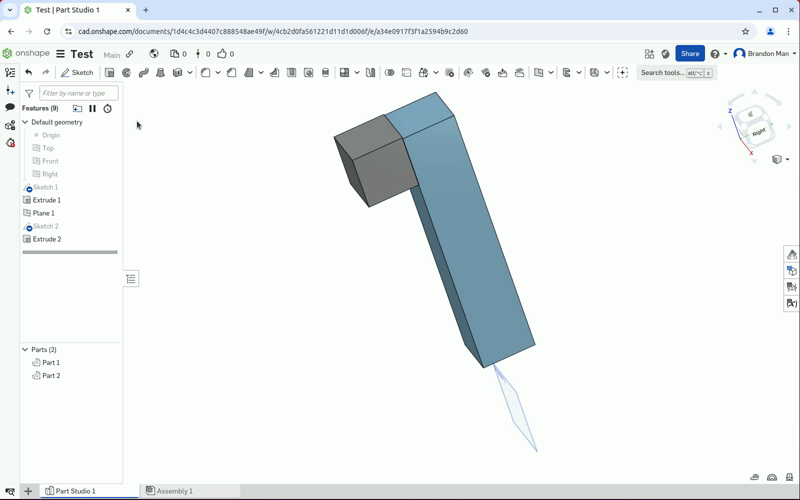
key(down, 2)
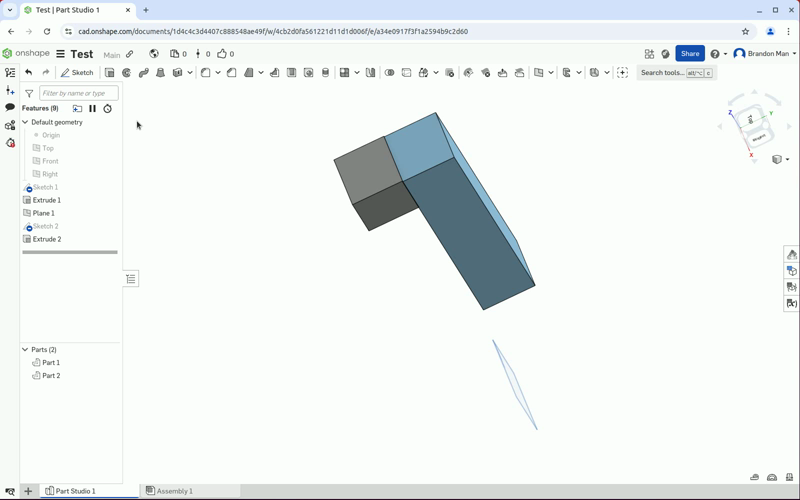
key(up, 2)
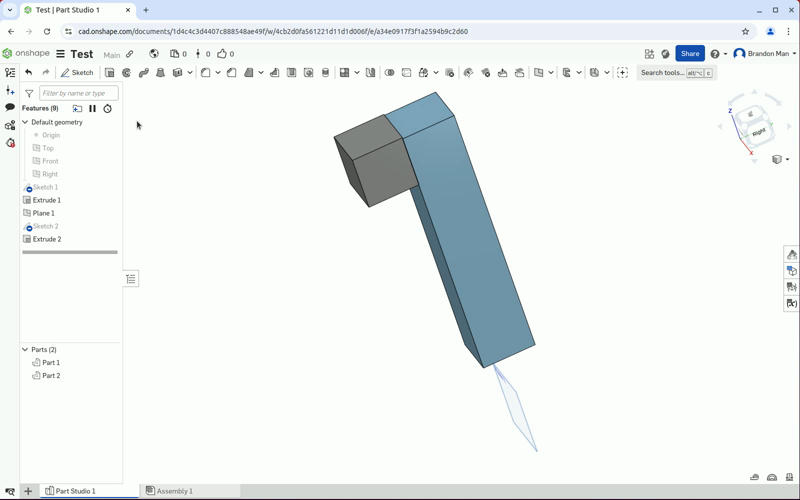
key(right, 2)
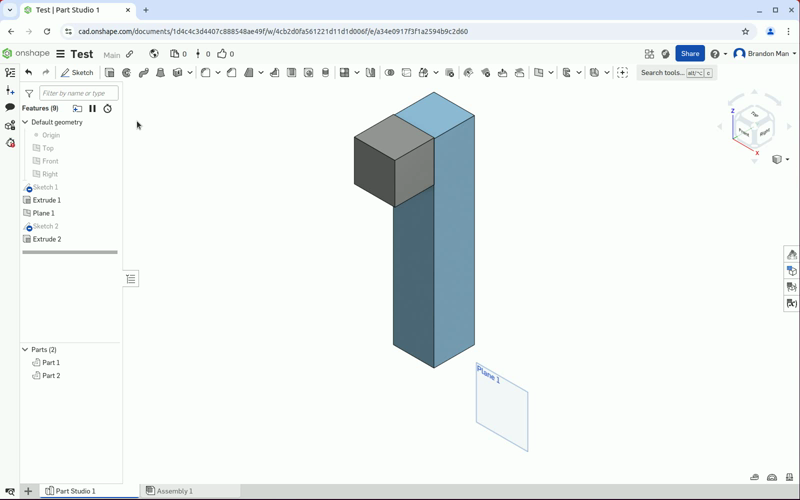
mouse_move(73, 189)
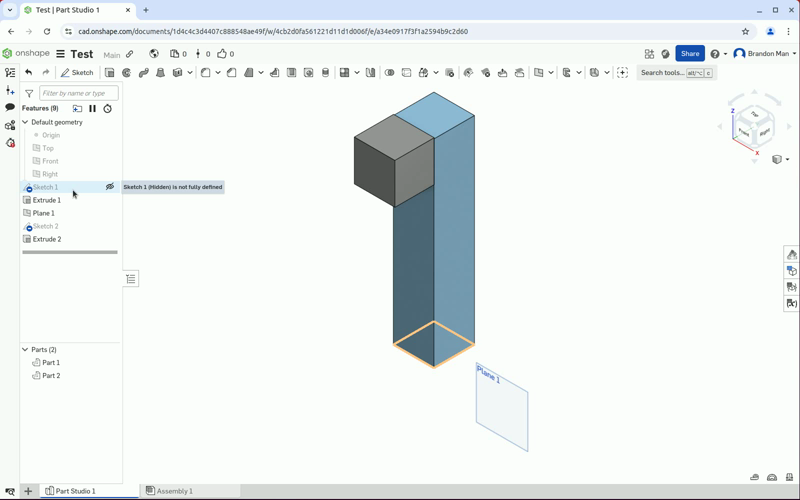
click(73, 189)